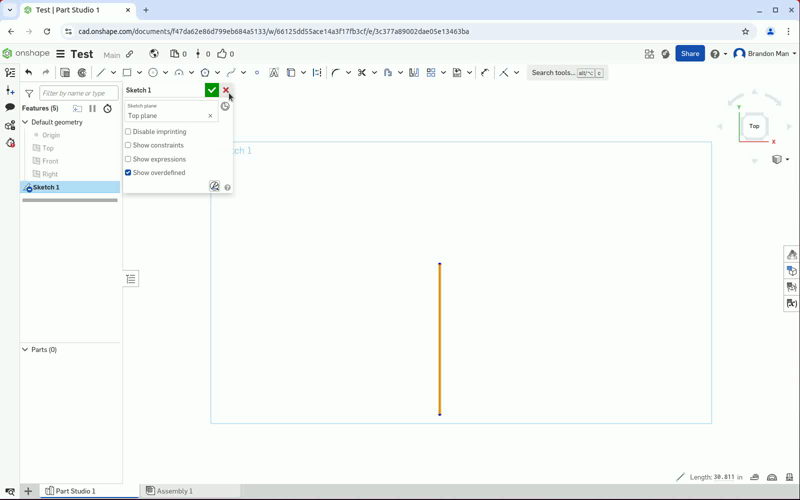
key(shift+h)
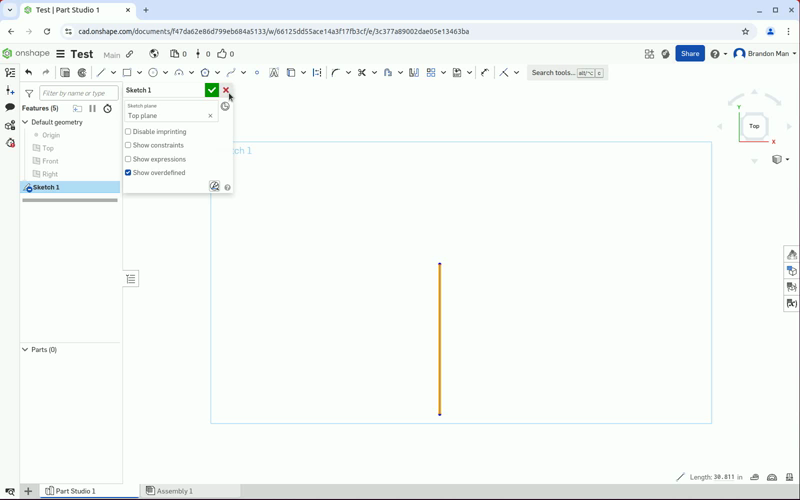
key(shift+s)
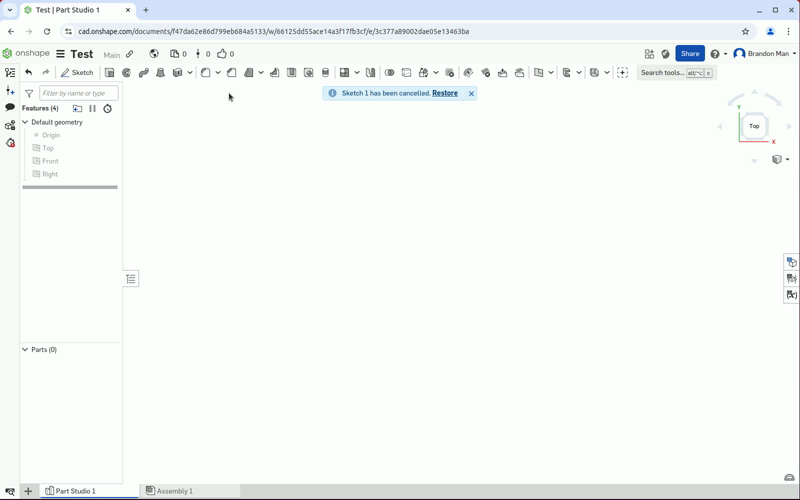
mouse_move(73, 150)
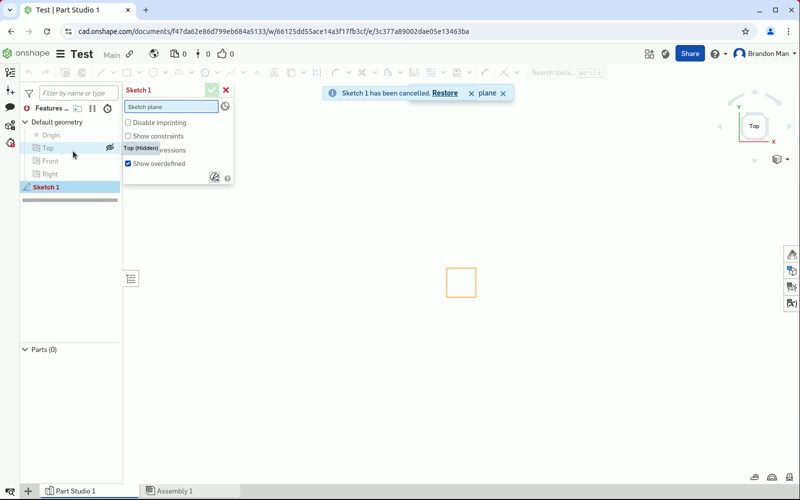
click(73, 150)
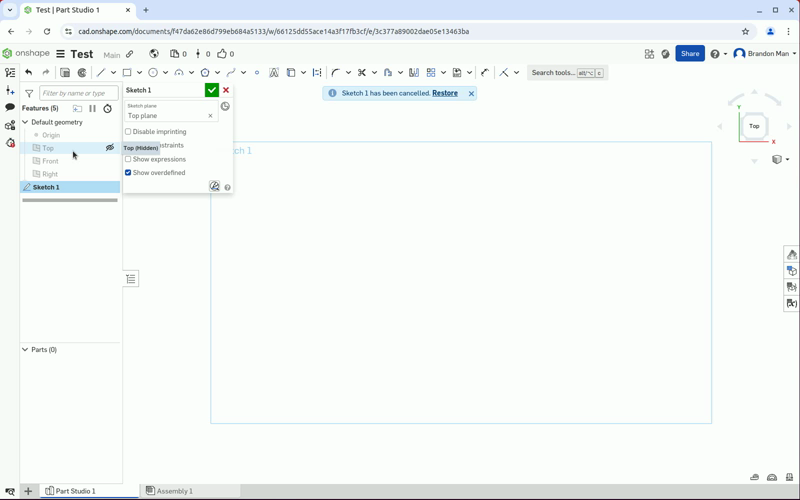
mouse_move(73, 352)
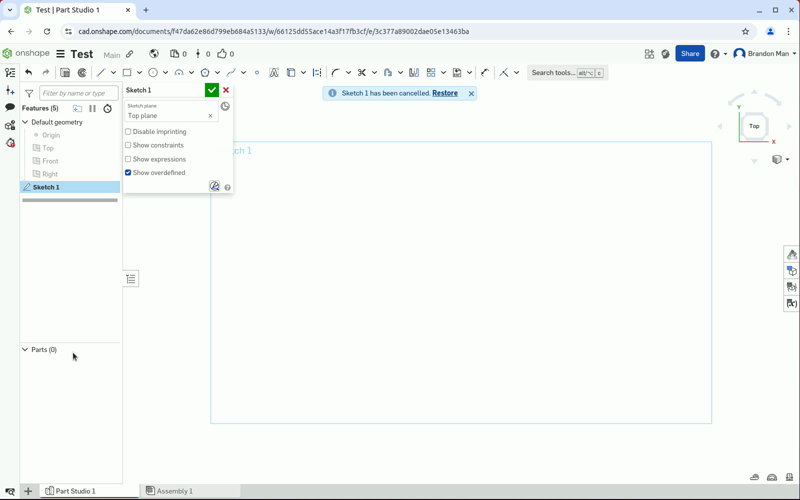
key(y)
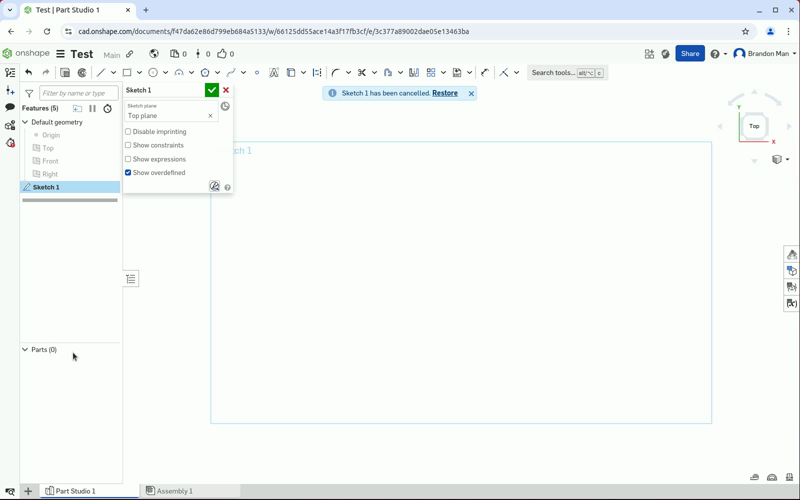
key(c)
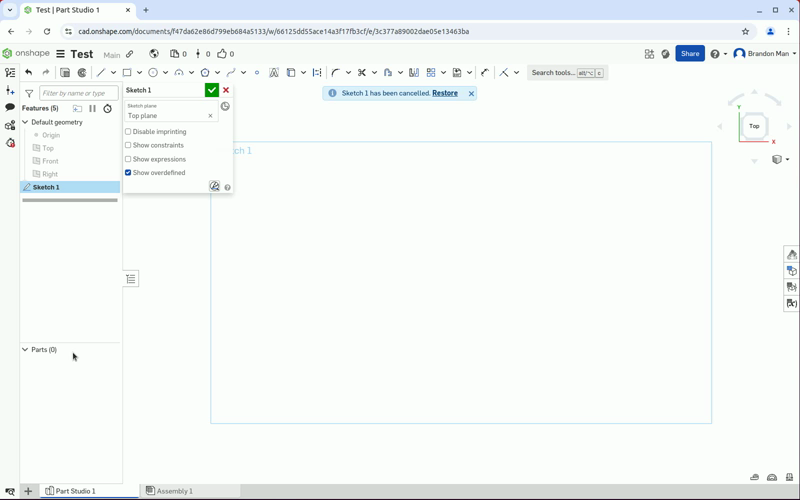
key_down(shift)
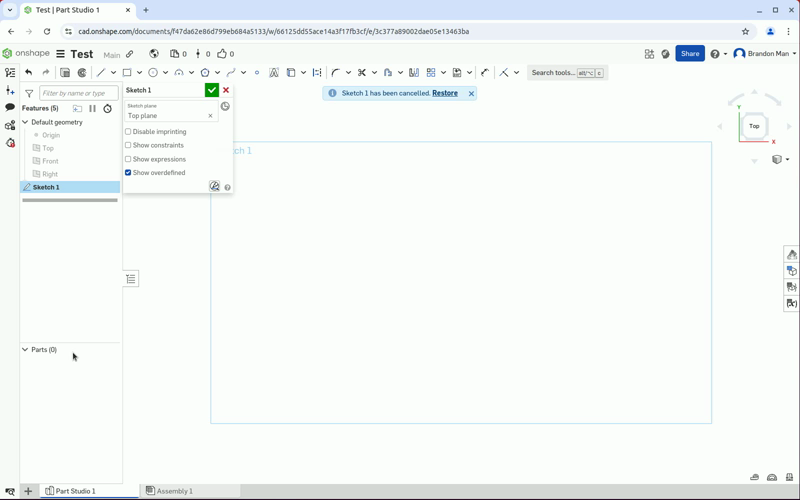
mouse_move(461, 282)
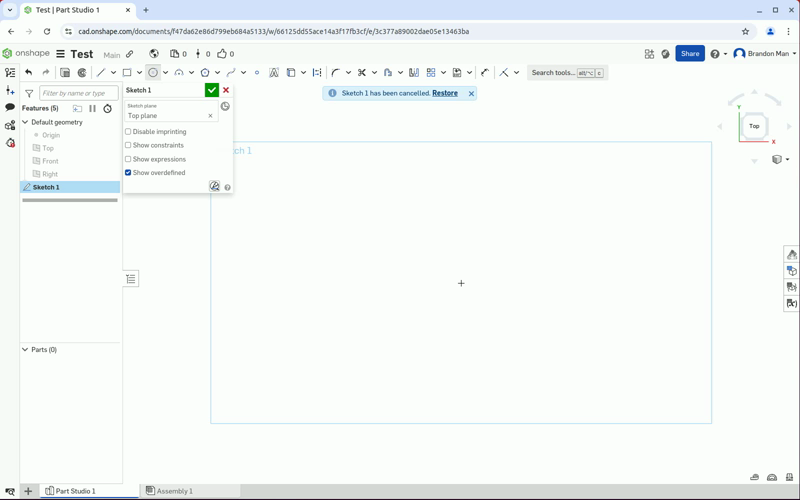
click(461, 282)
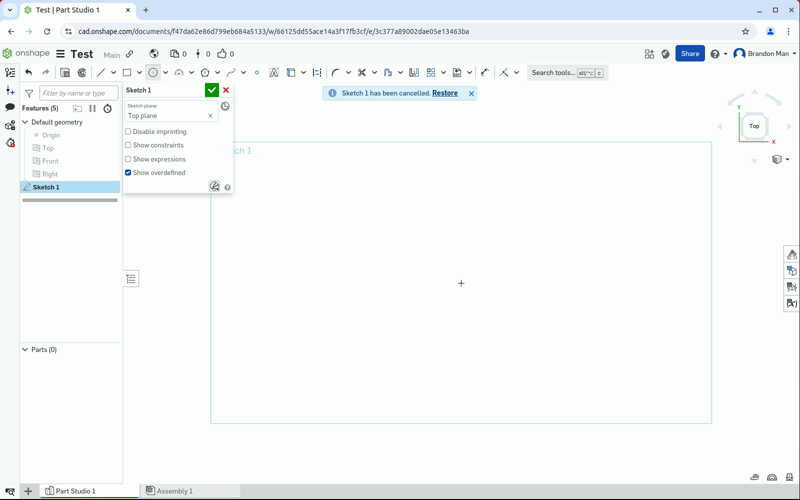
key_up(shift)
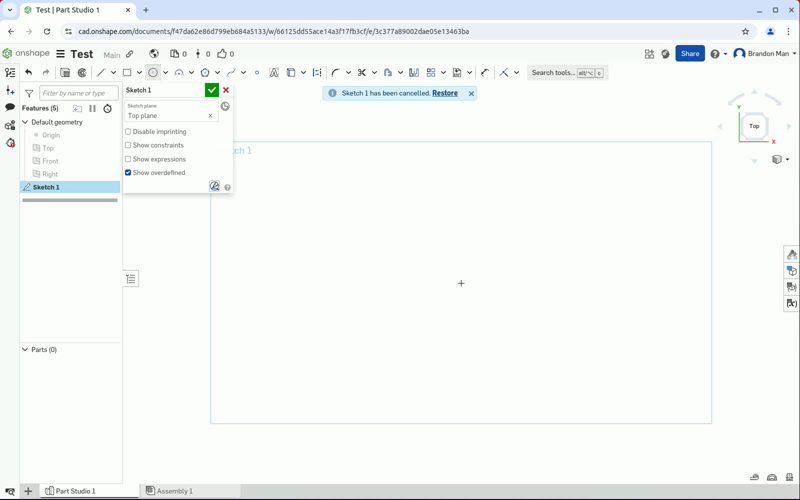
mouse_move(574, 282)
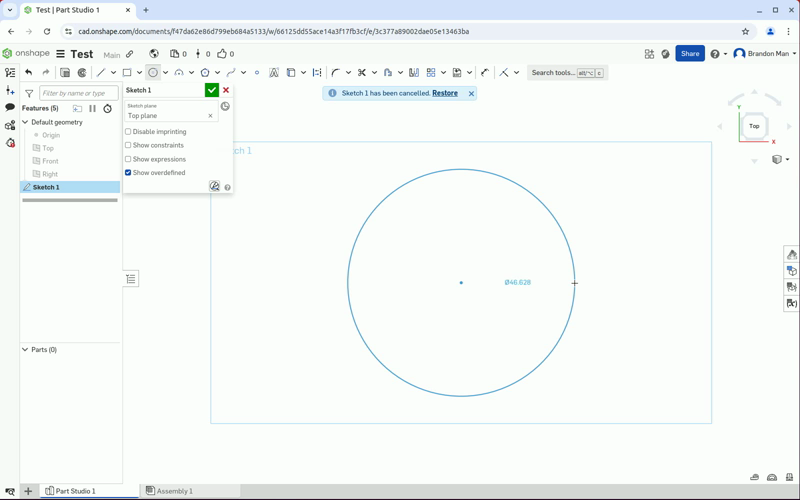
click(574, 282)
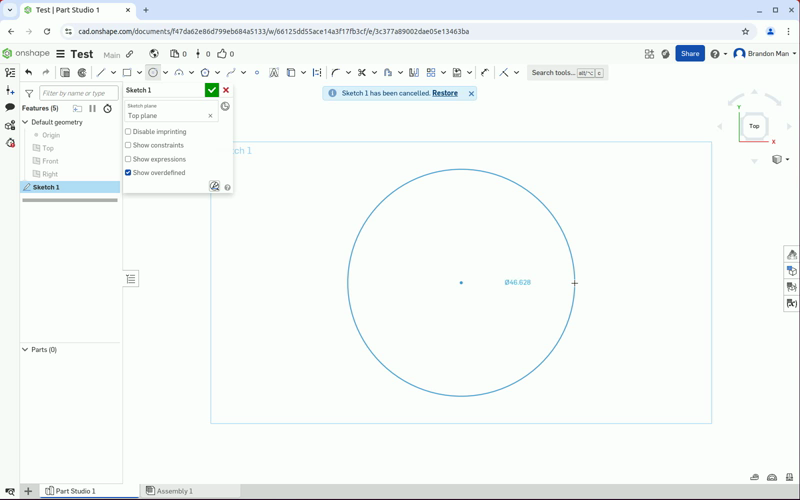
key(esc)
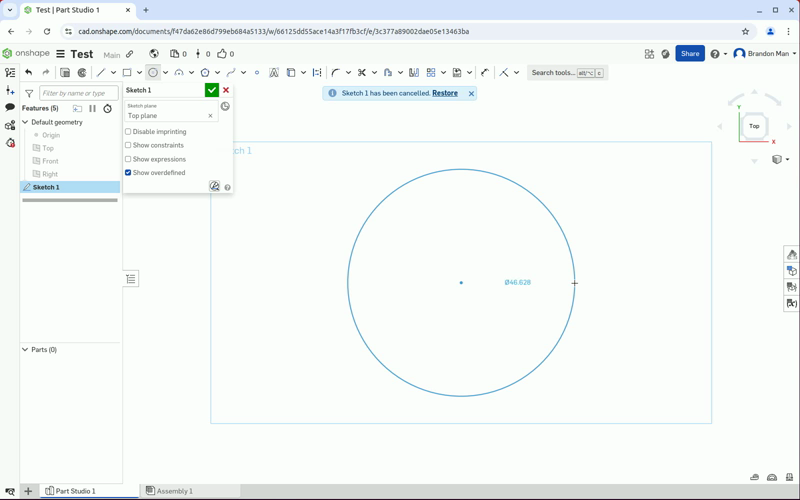
key(c)
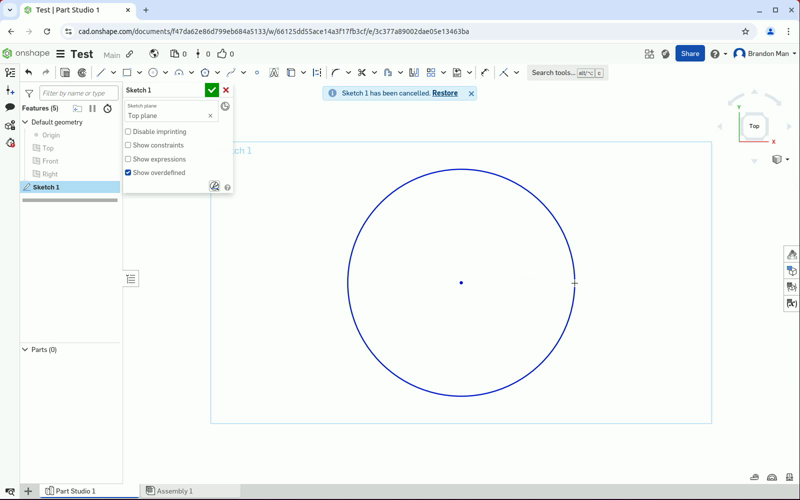
key_down(shift)
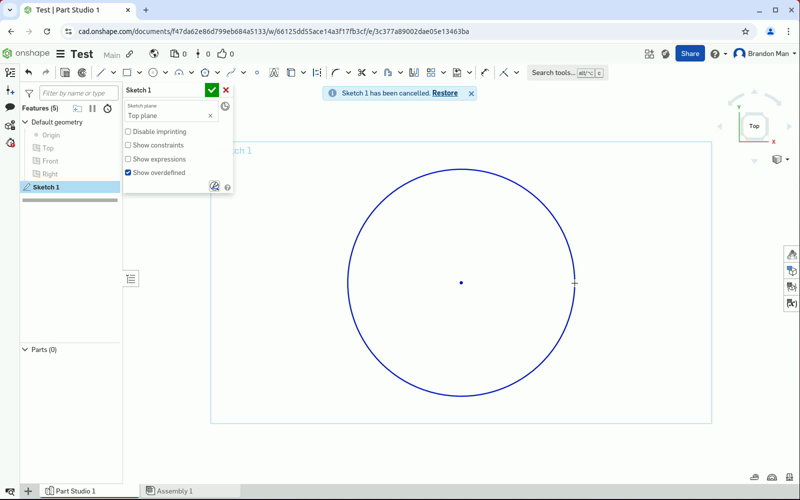
mouse_move(461, 282)
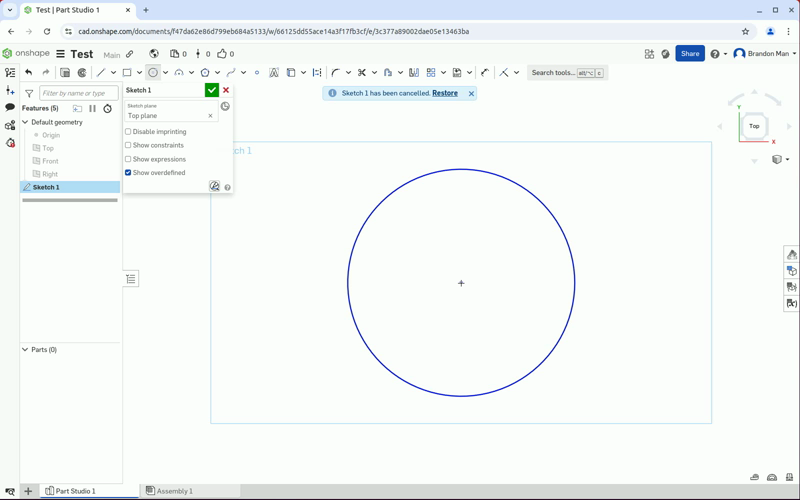
click(461, 282)
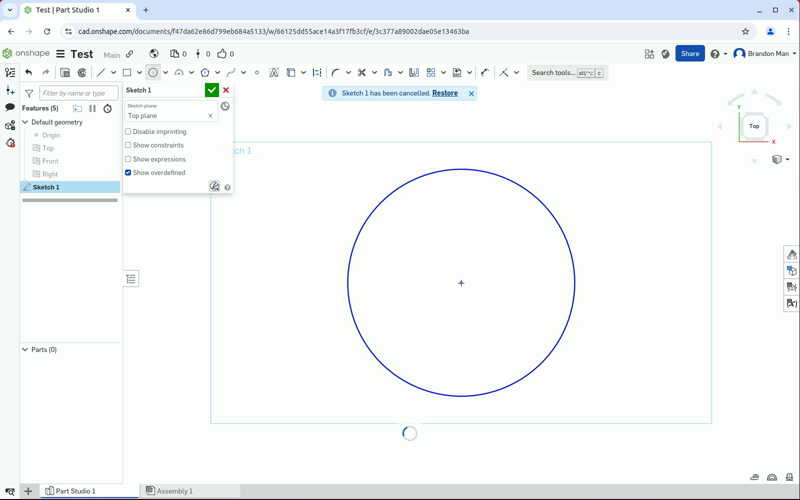
key_up(shift)
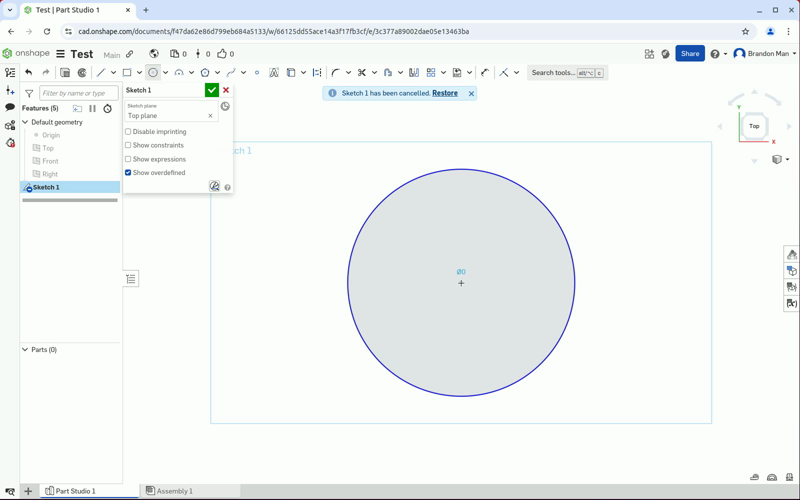
mouse_move(572, 282)
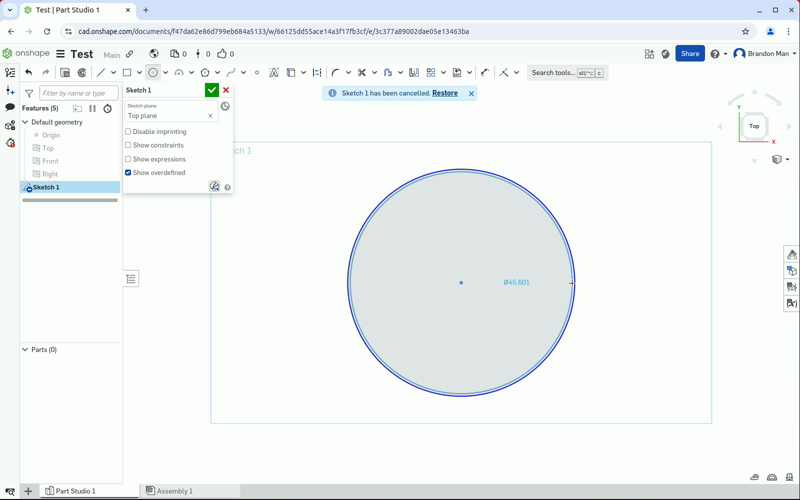
scroll(6)
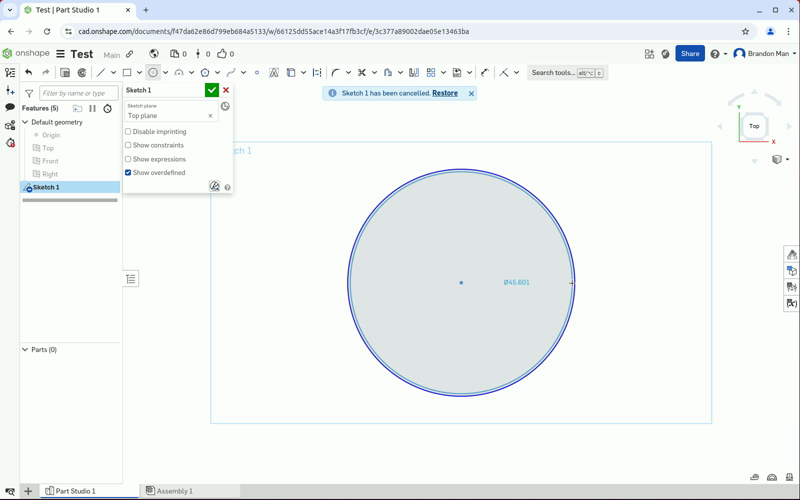
scroll(6)
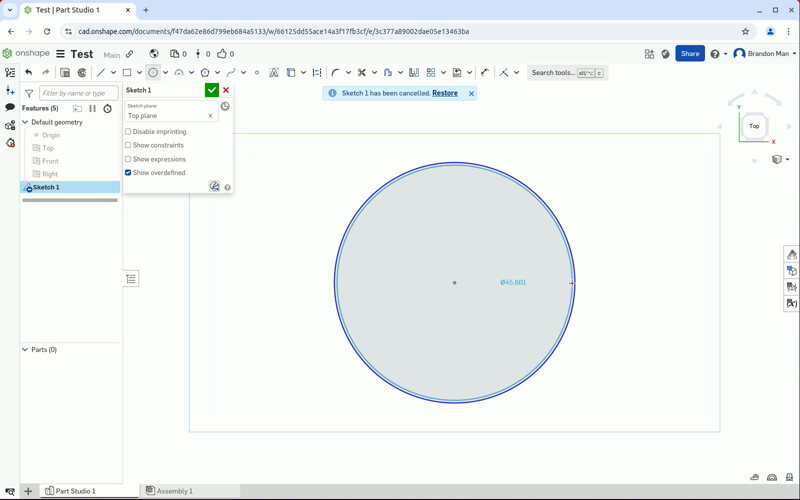
scroll(6)
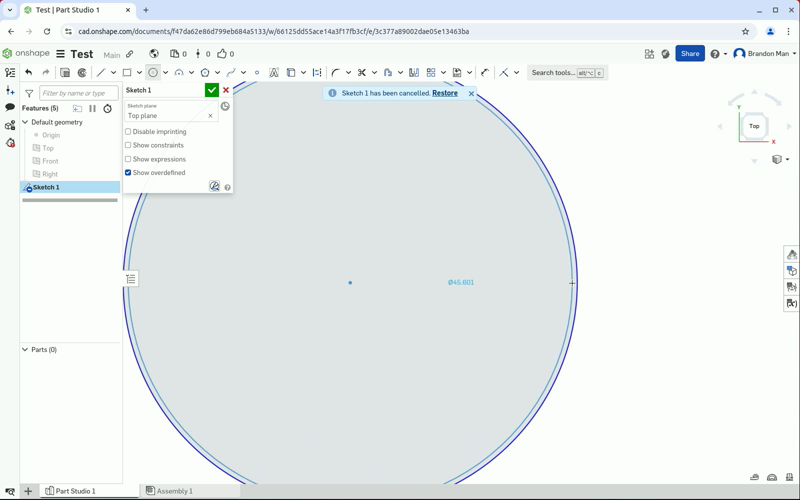
scroll(6)
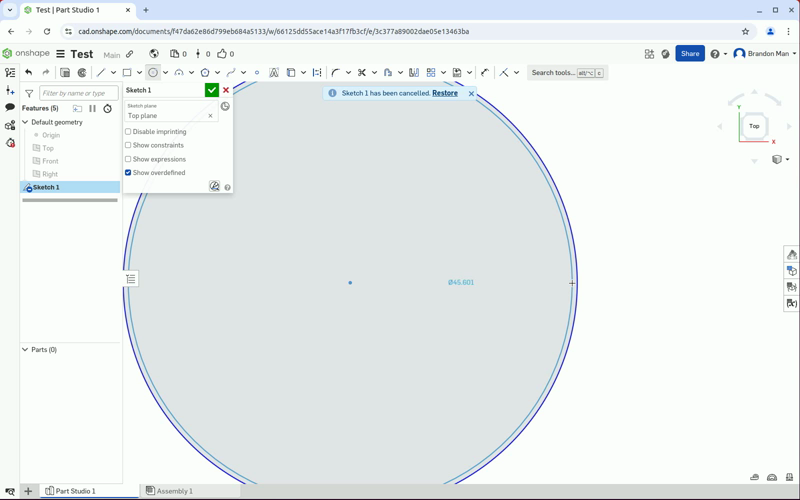
scroll(6)
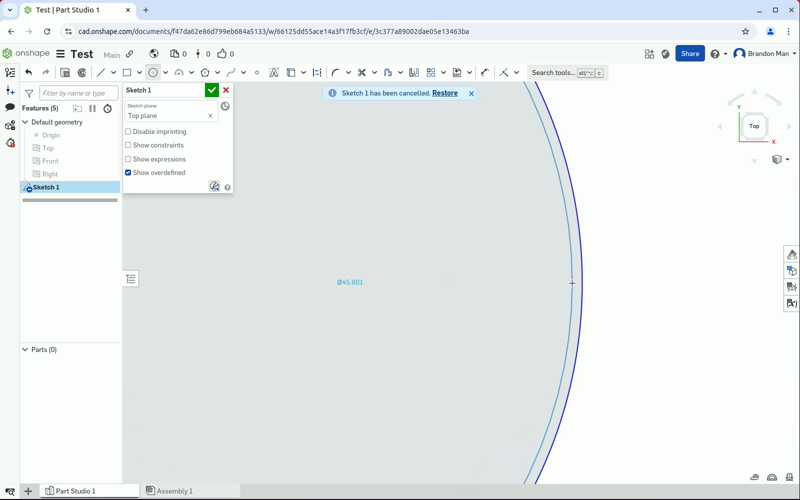
scroll(6)
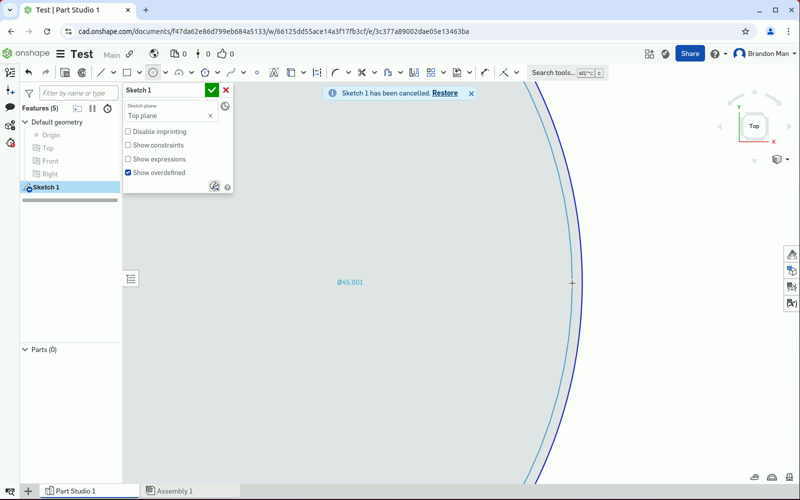
scroll(6)
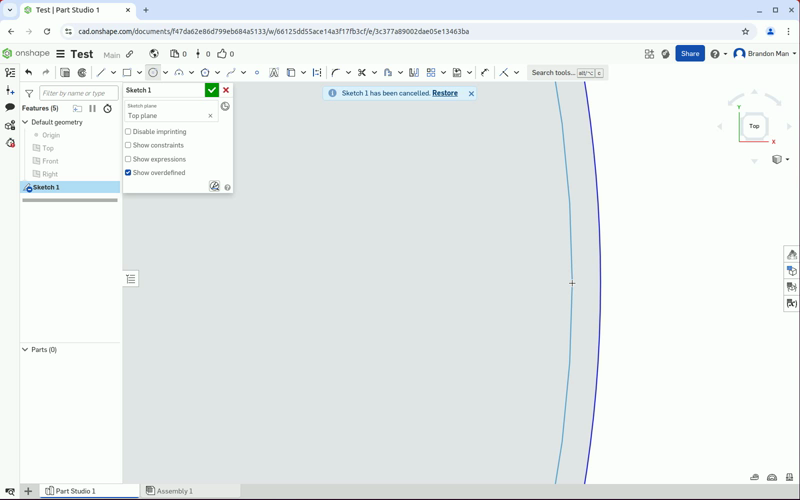
click(572, 282)
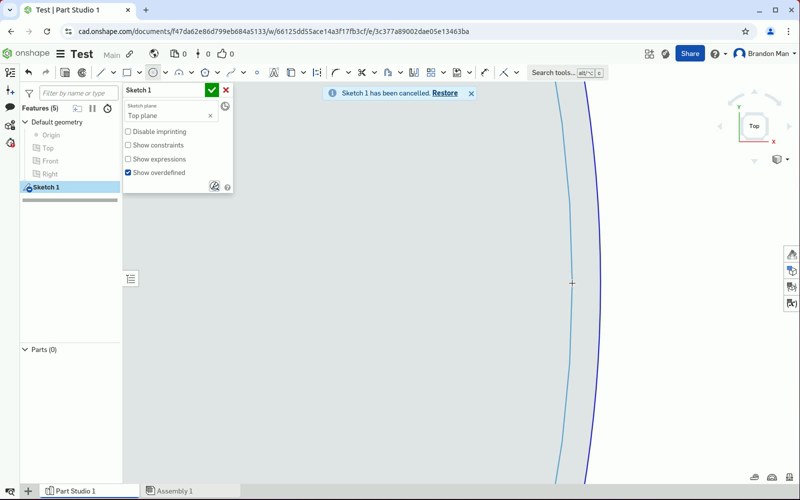
scroll(-6)
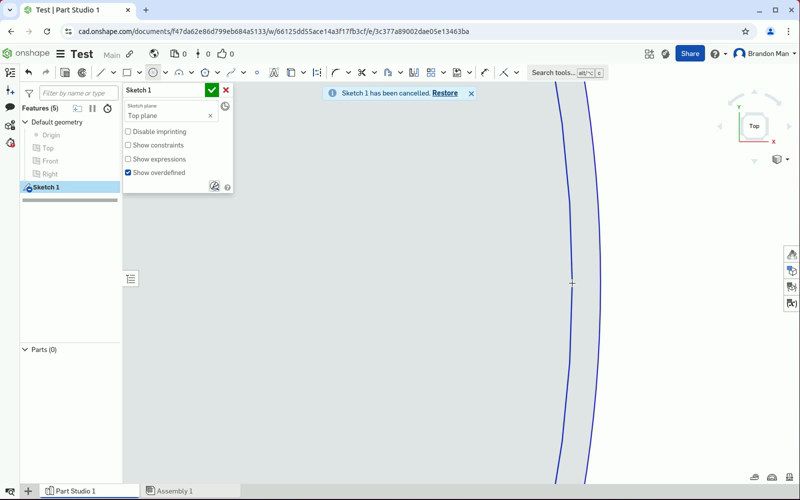
scroll(-6)
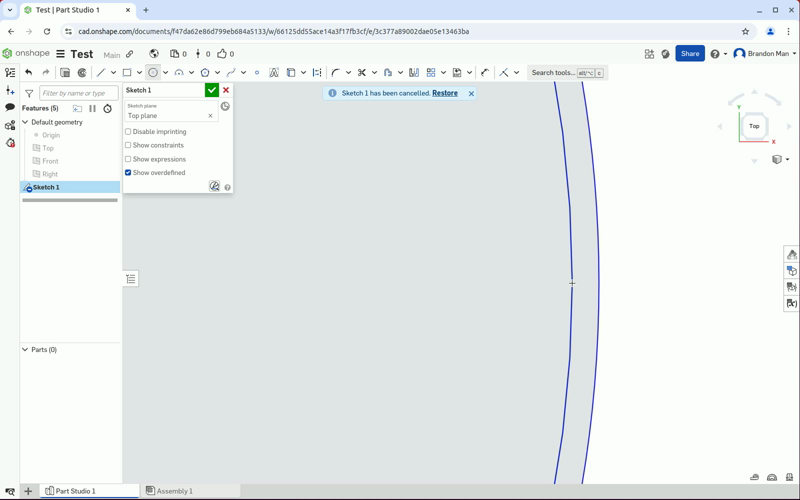
scroll(-6)
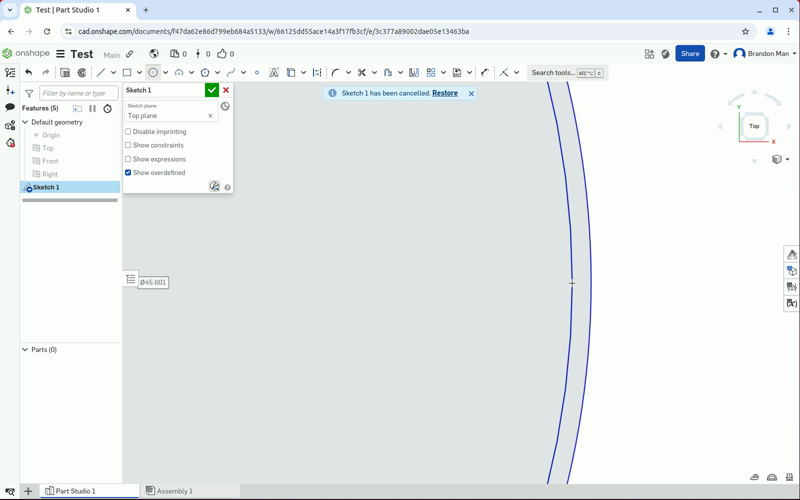
scroll(-6)
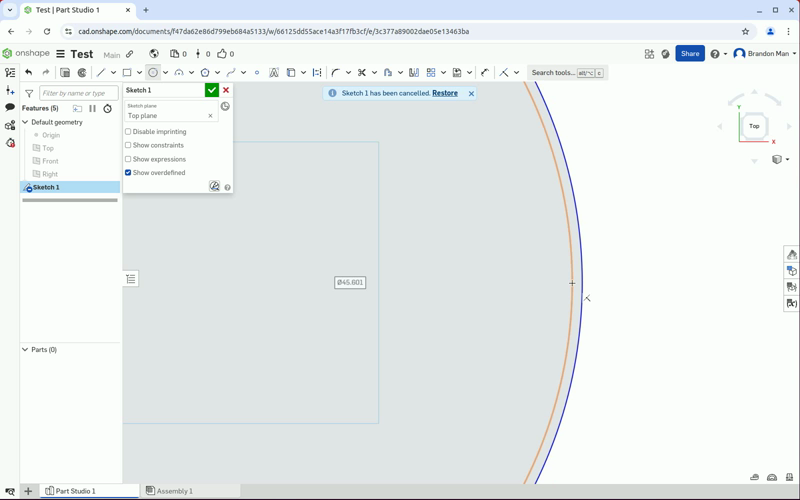
scroll(-6)
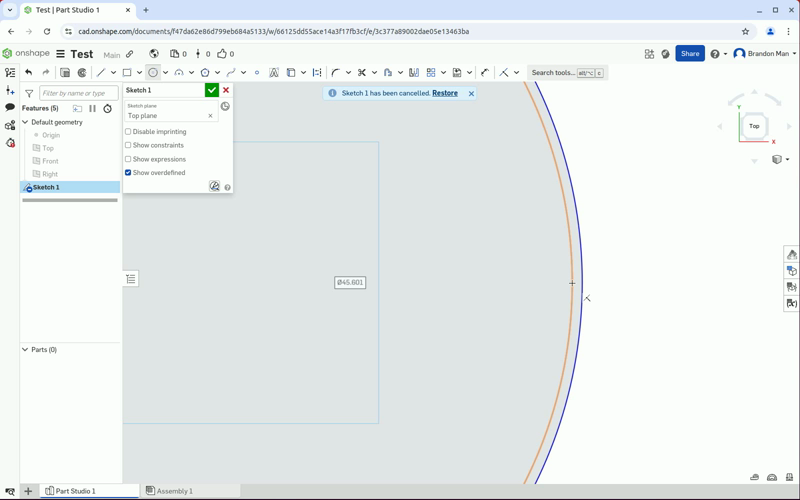
scroll(-6)
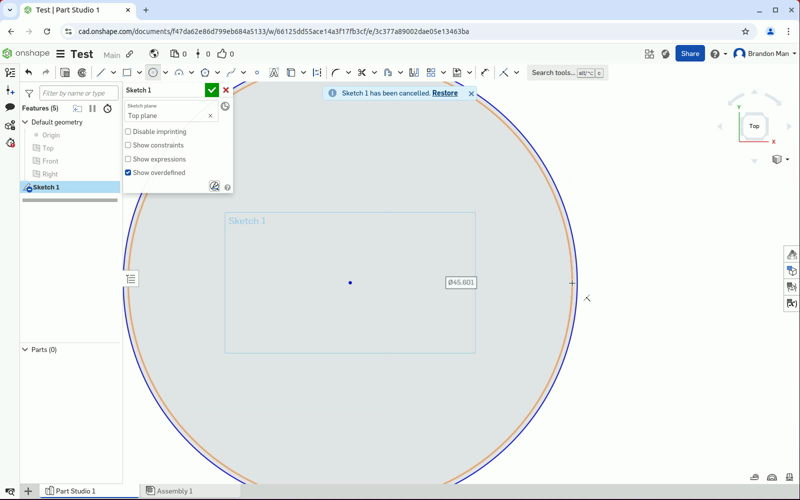
scroll(-6)
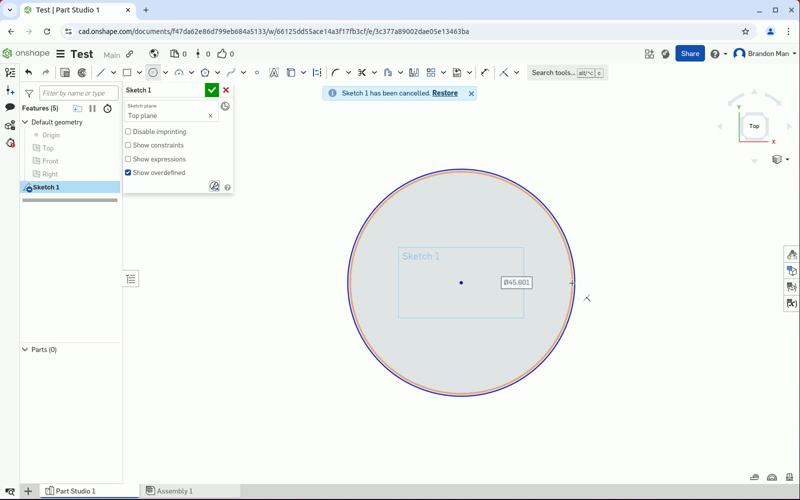
key(esc)
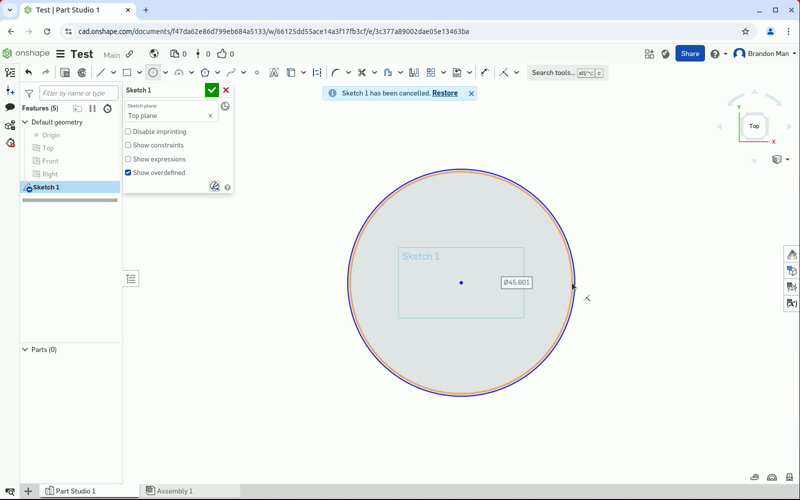
mouse_move(355, 248)
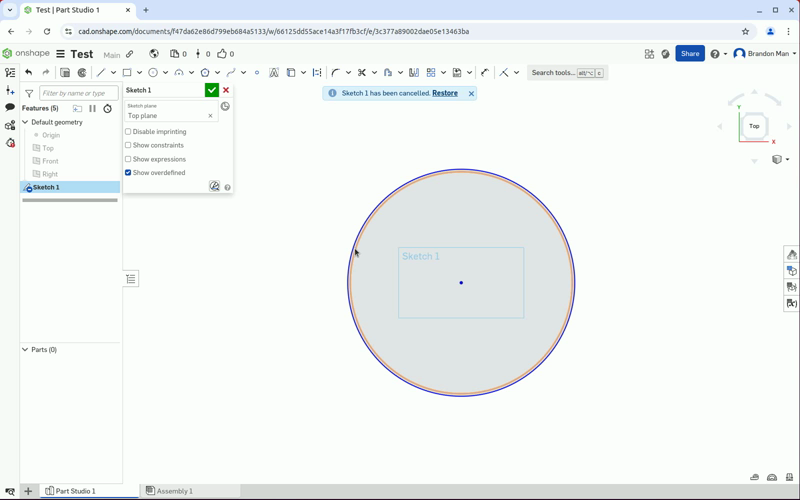
scroll(6)
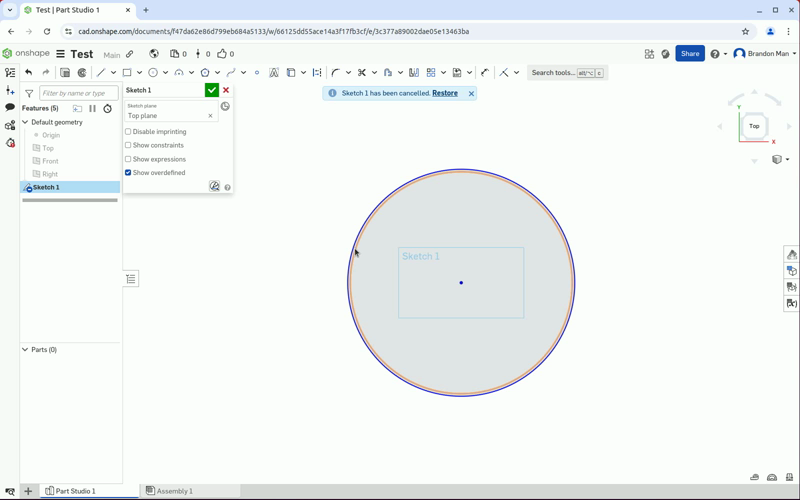
scroll(6)
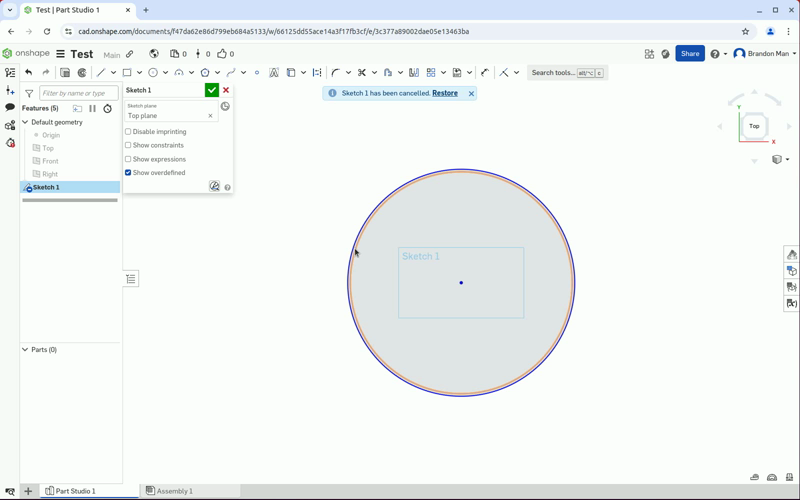
scroll(6)
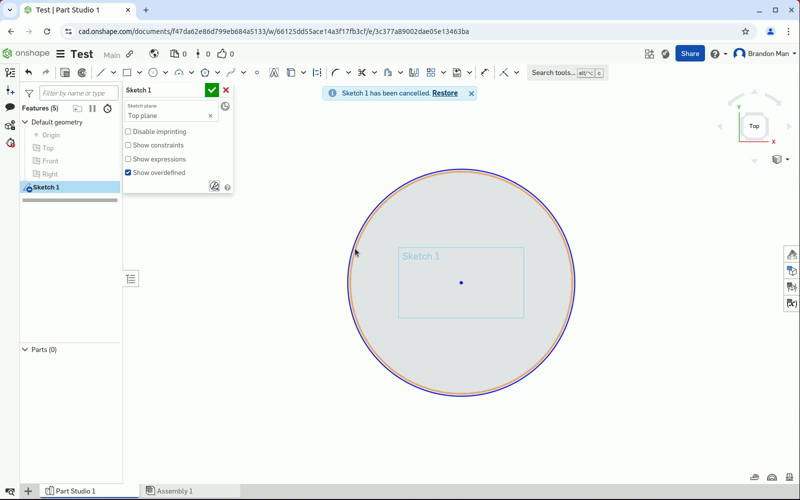
scroll(6)
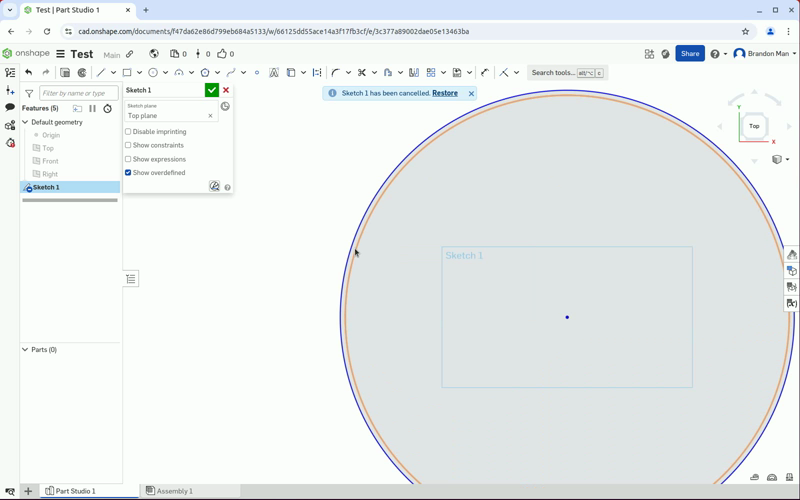
scroll(6)
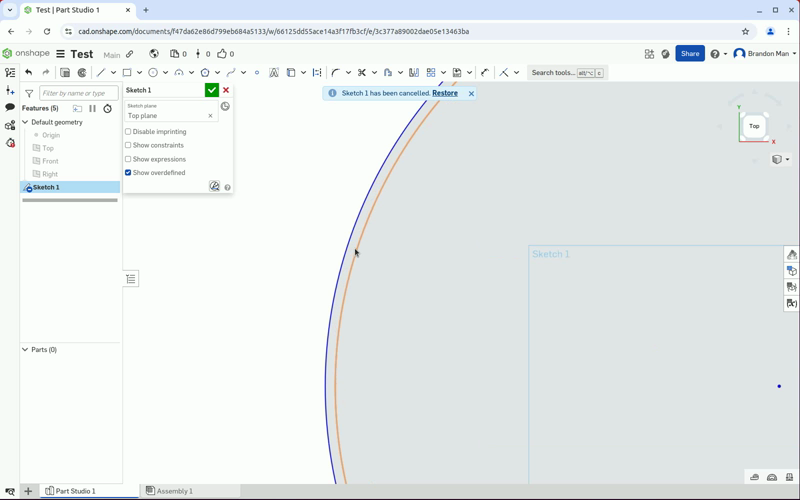
scroll(6)
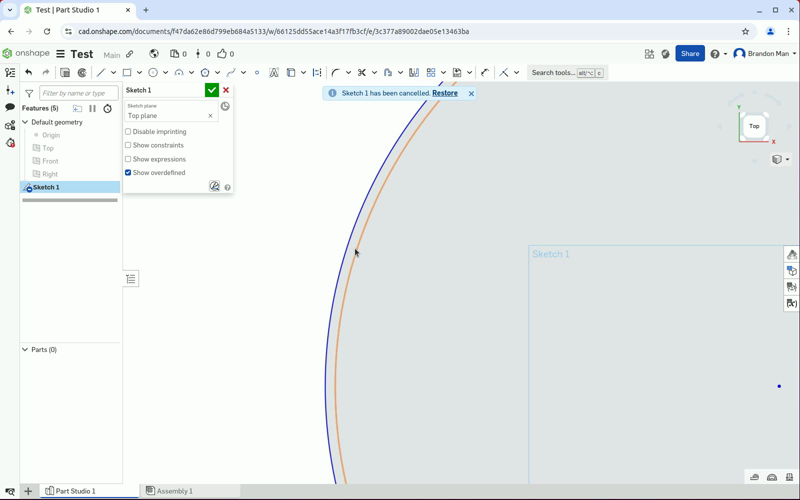
scroll(6)
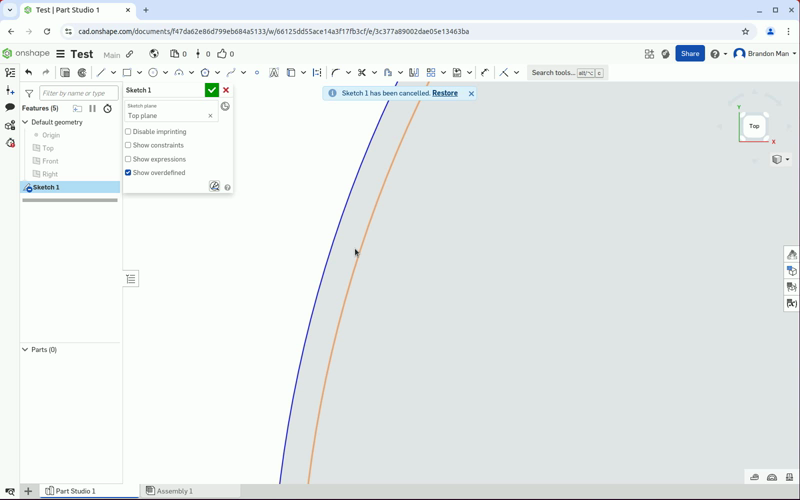
click(355, 248)
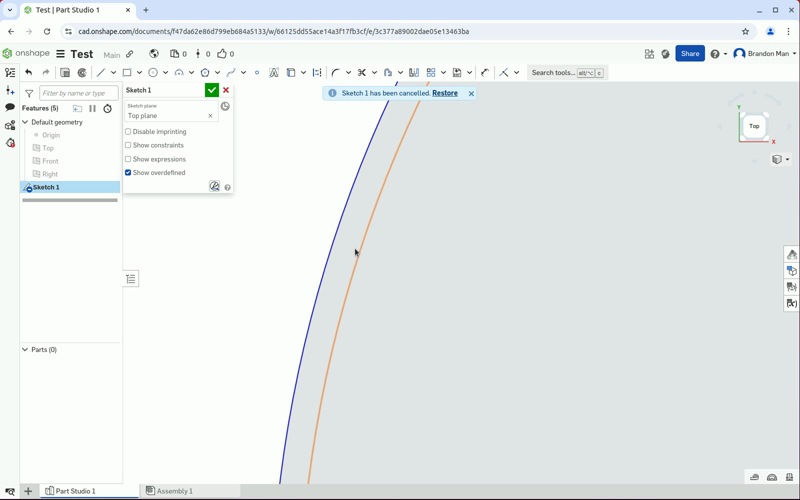
scroll(-6)
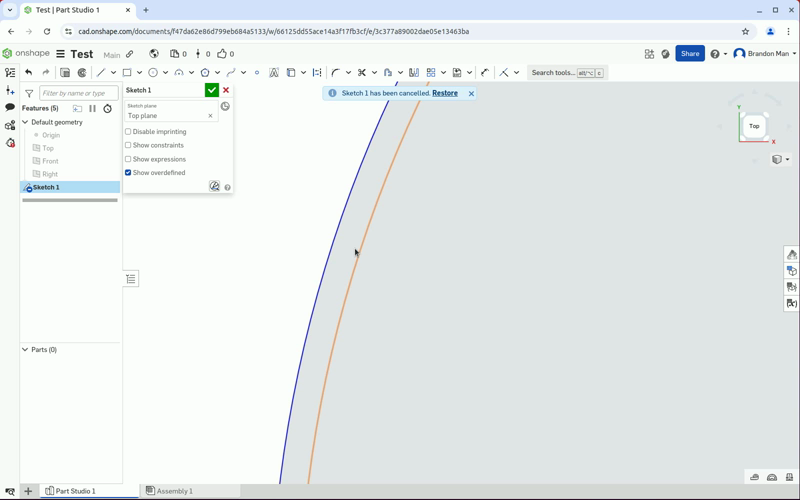
scroll(-6)
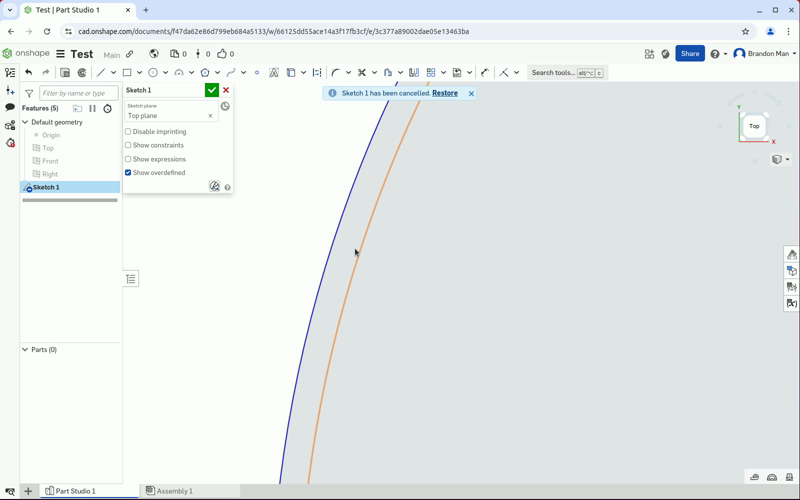
scroll(-6)
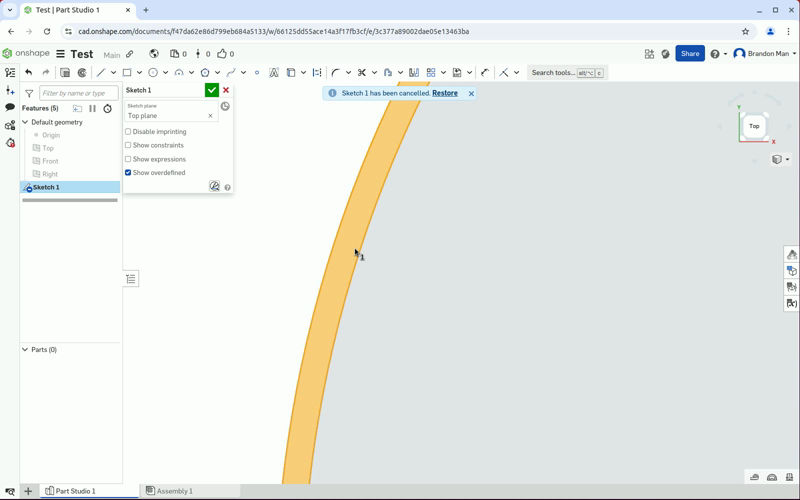
scroll(-6)
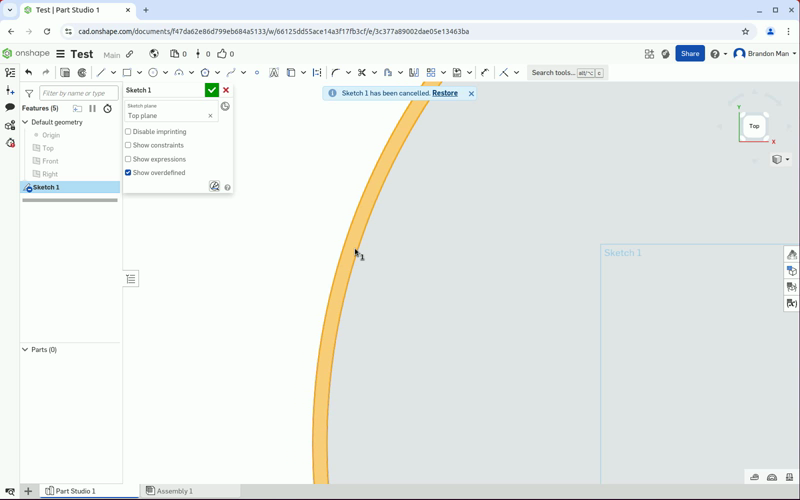
scroll(-6)
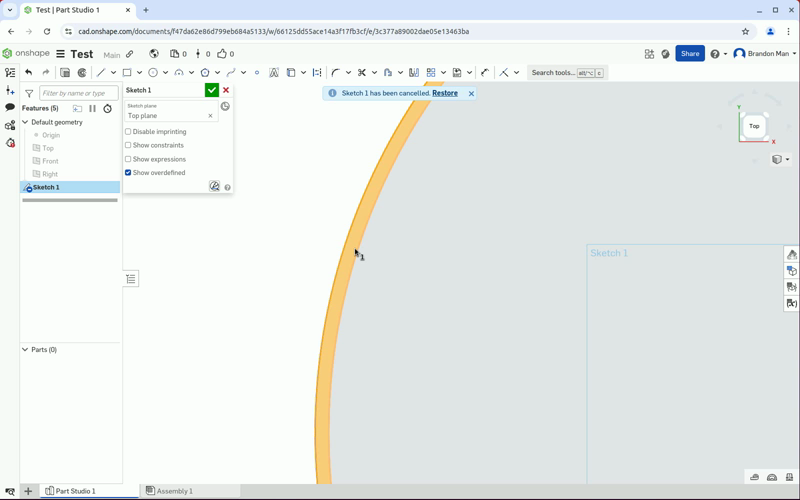
scroll(-6)
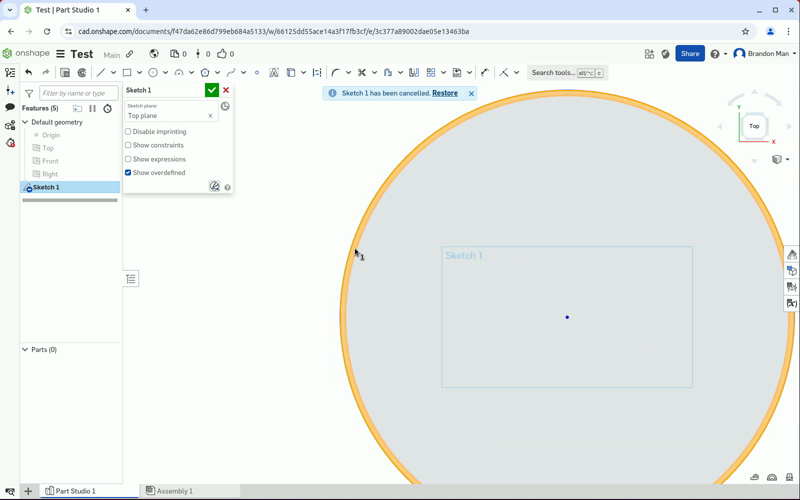
scroll(-6)
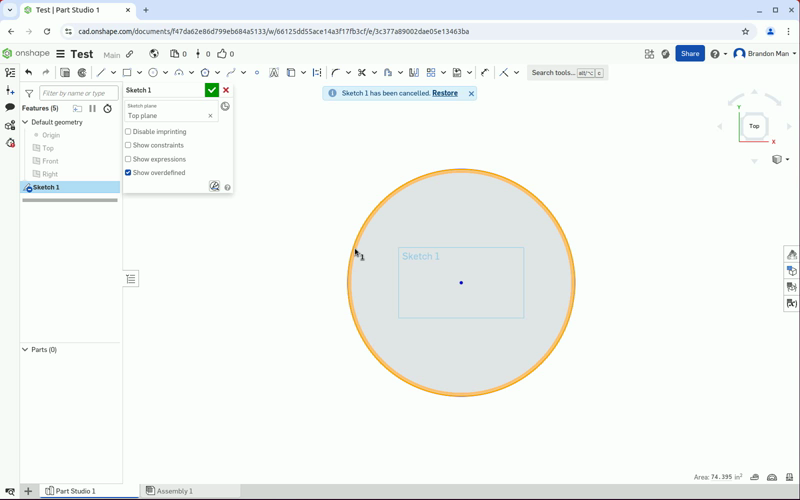
mouse_move(73, 352)
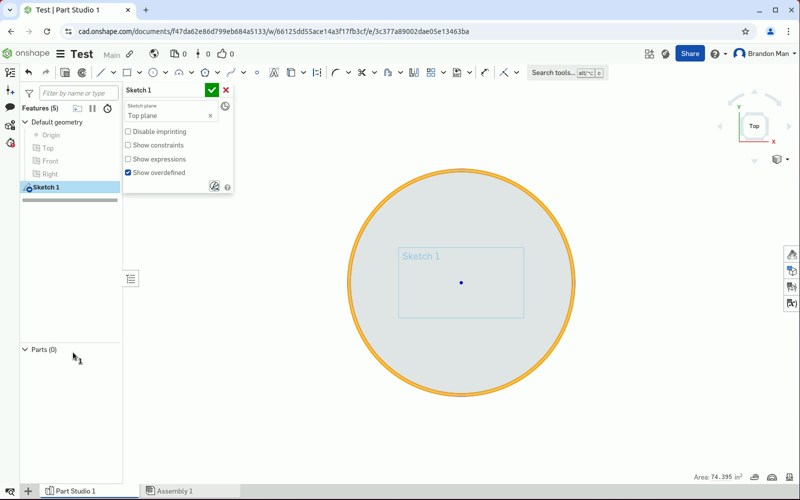
key(shift+y)
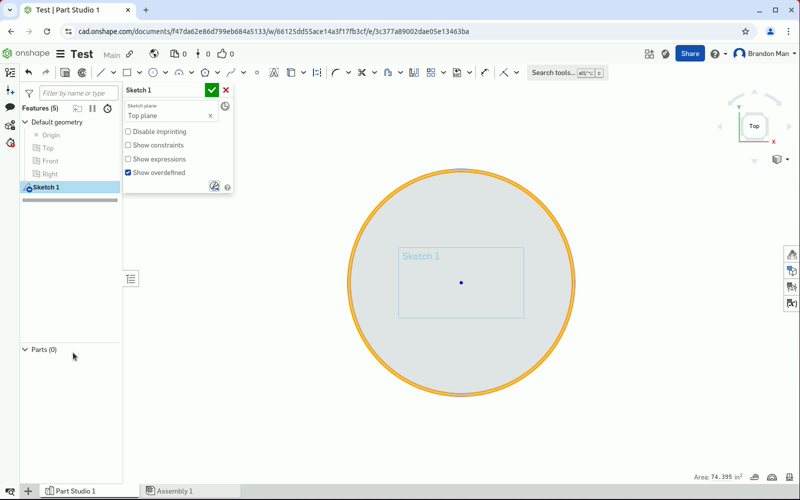
key(shift+e)
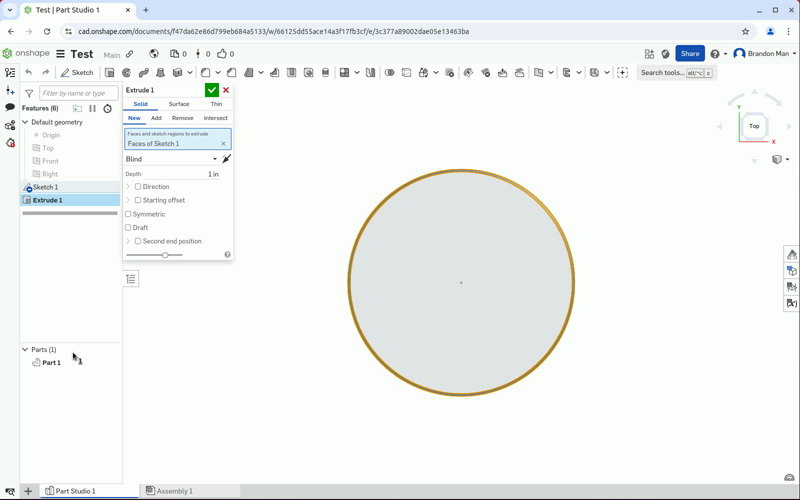
mouse_move(143, 106)
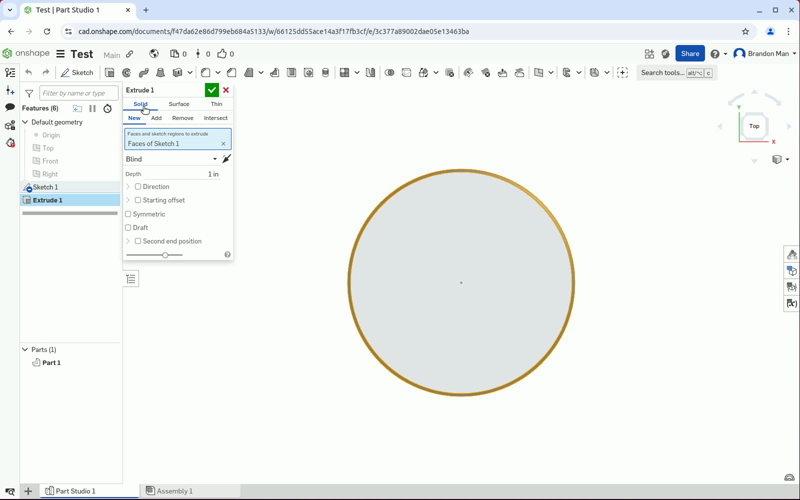
click(143, 106)
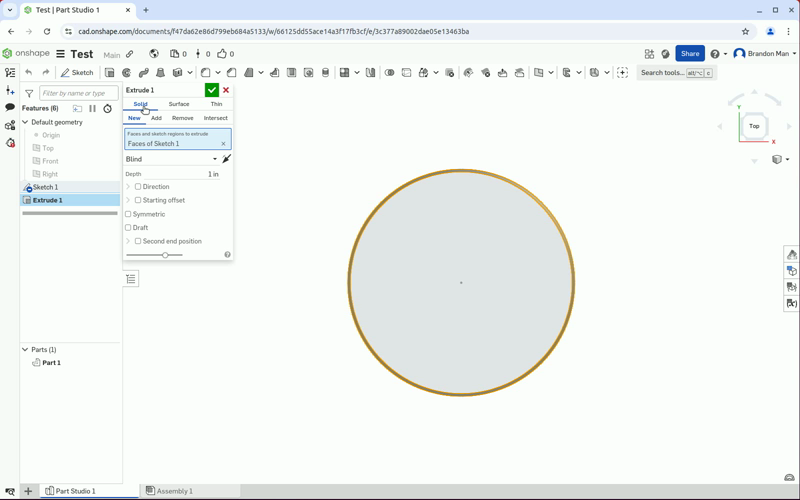
mouse_move(137, 120)
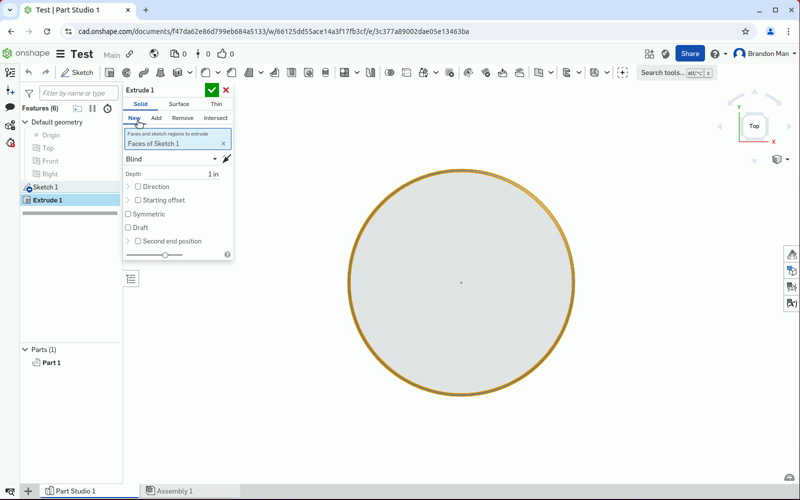
click(137, 120)
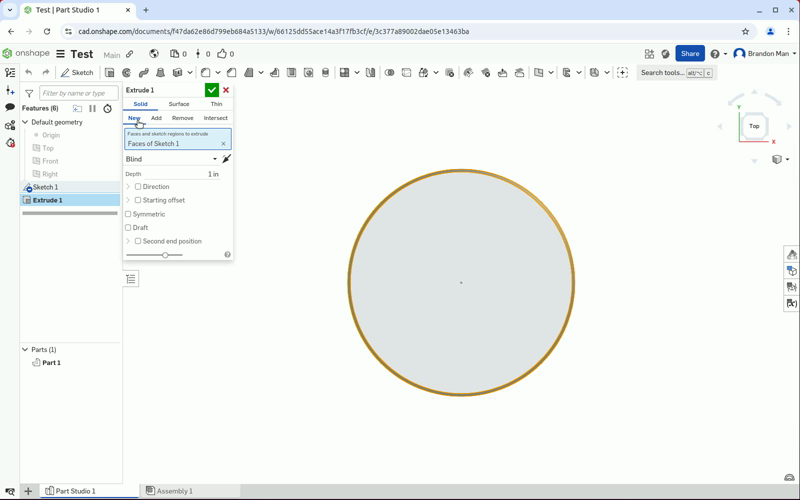
key(tab, 4)
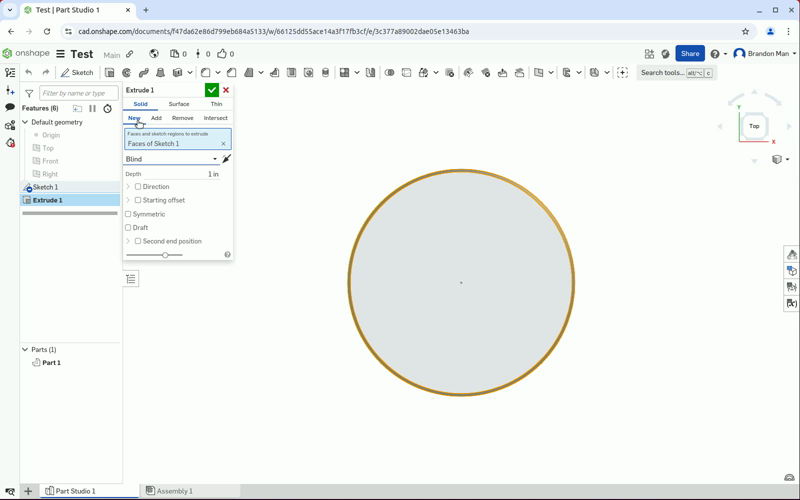
text(8.666)
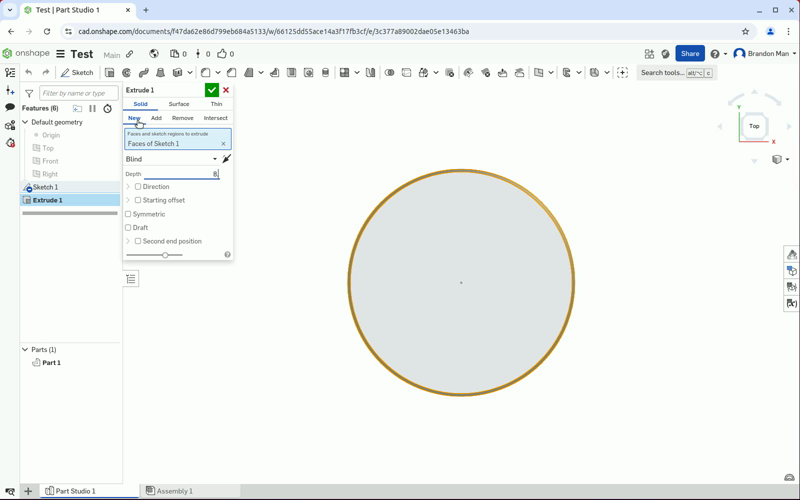
key(enter)
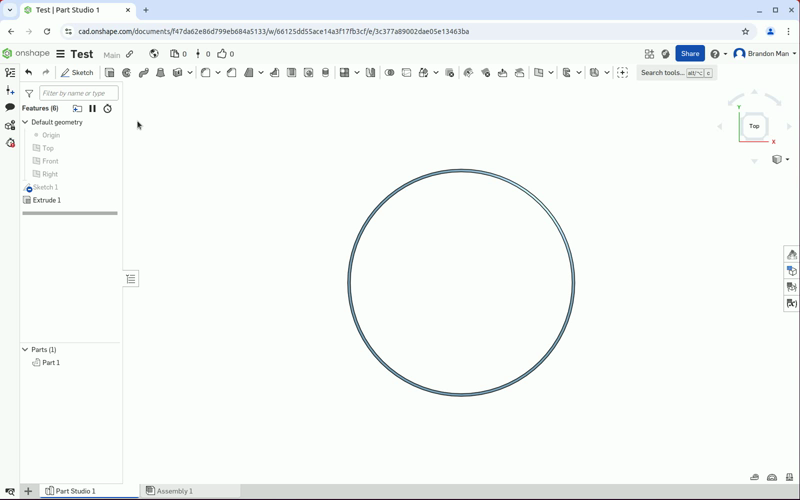
key(shift+h)
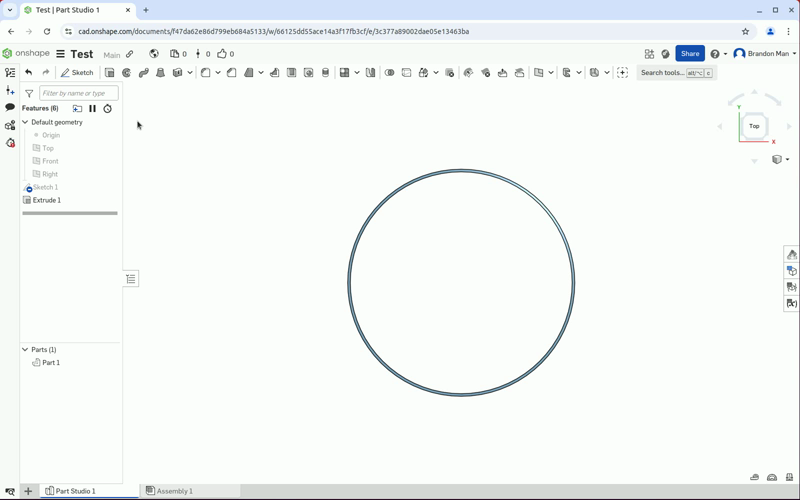
key(shift+h)
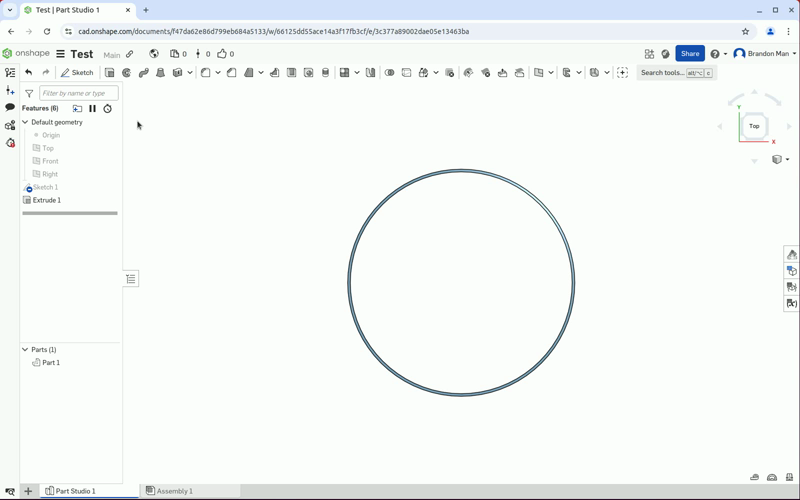
mouse_move(73, 189)
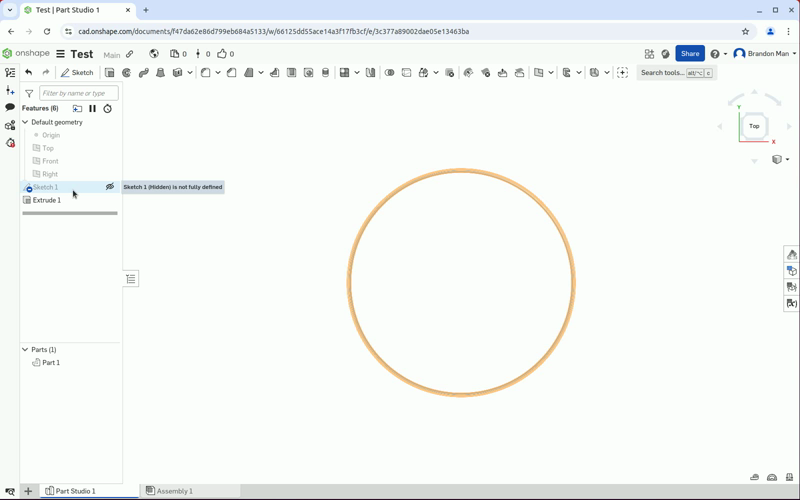
click(73, 189)
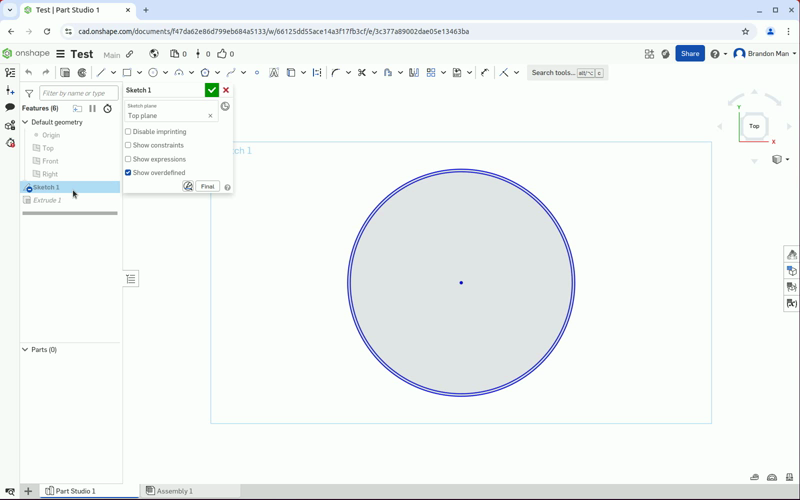
mouse_move(229, 92)
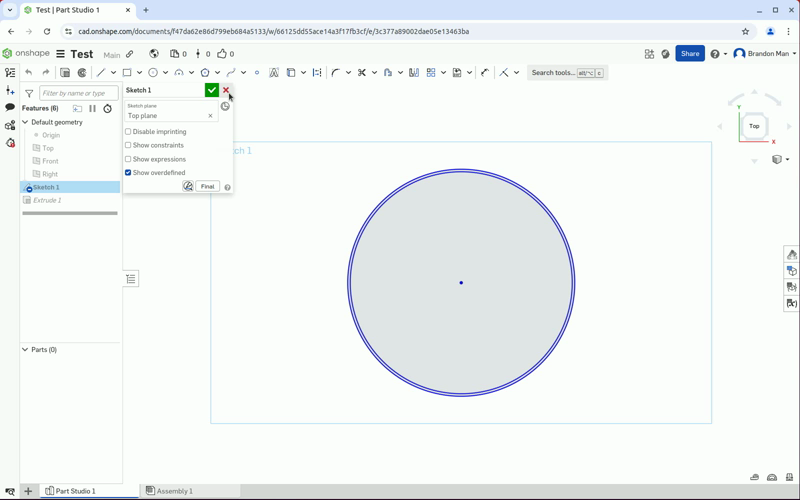
click(229, 92)
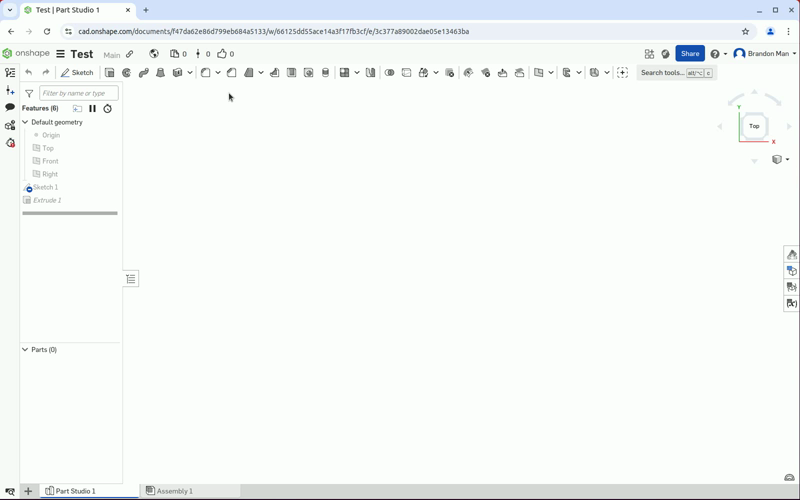
mouse_move(73, 352)
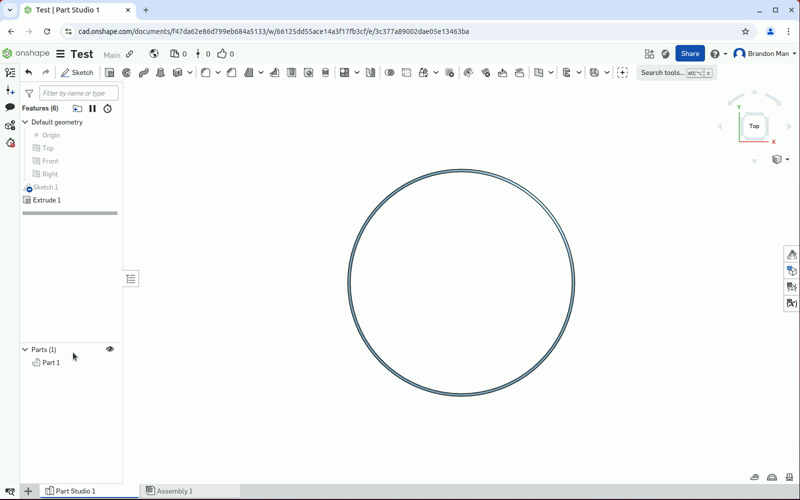
key(y)
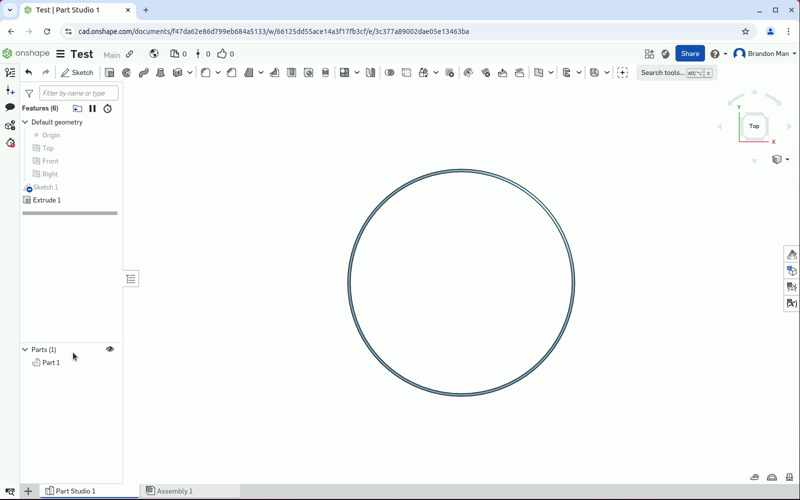
key(shift+p)
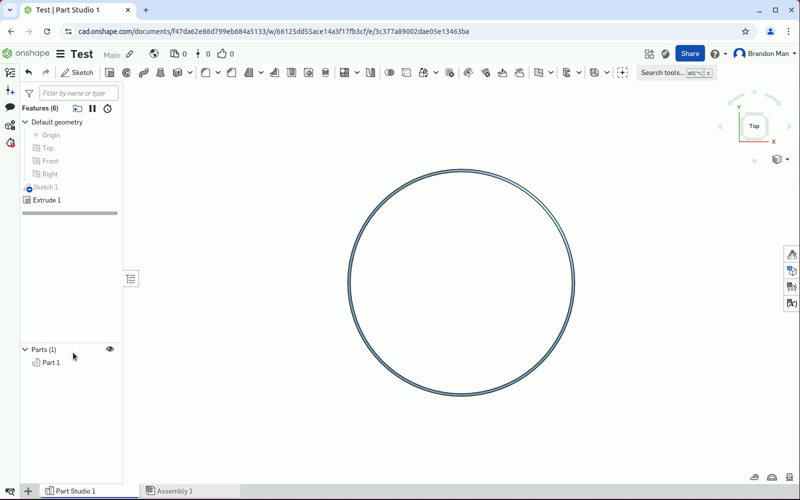
key(space)
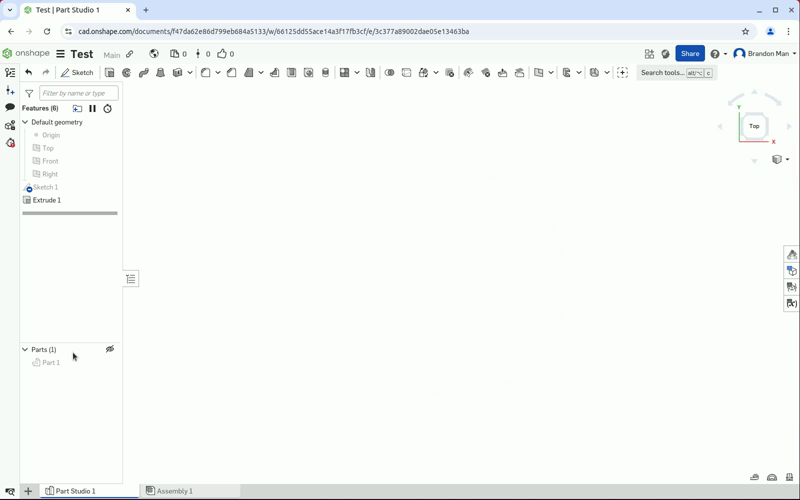
key_down(shift)
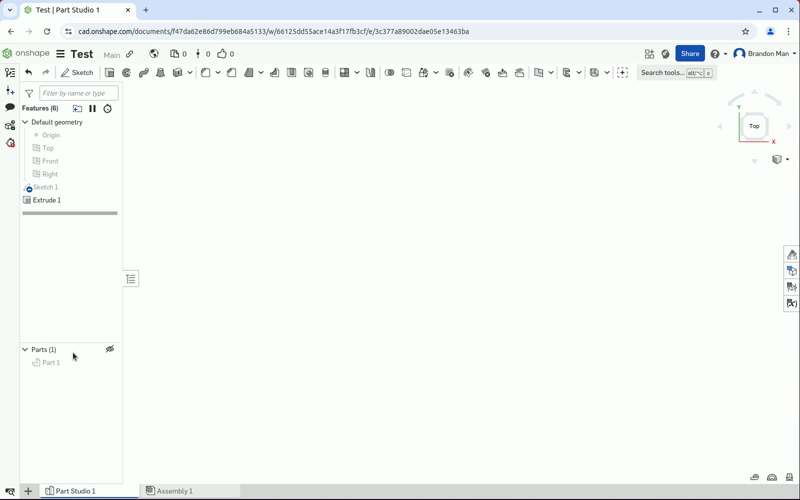
key(up)
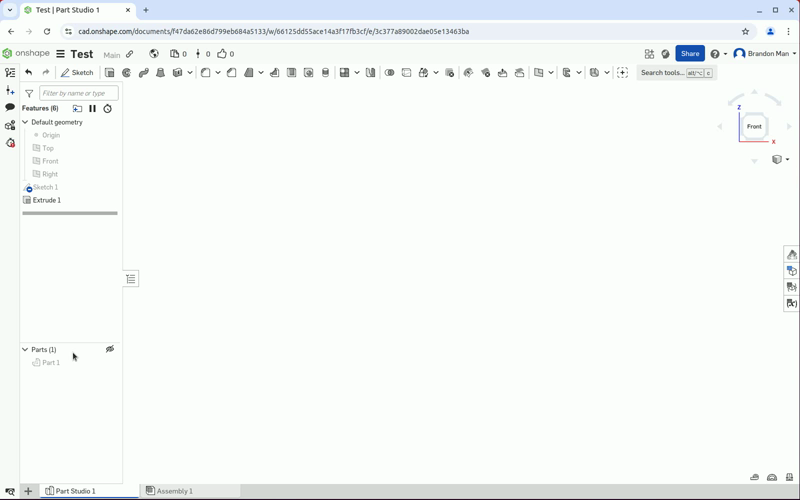
key_up(shift)
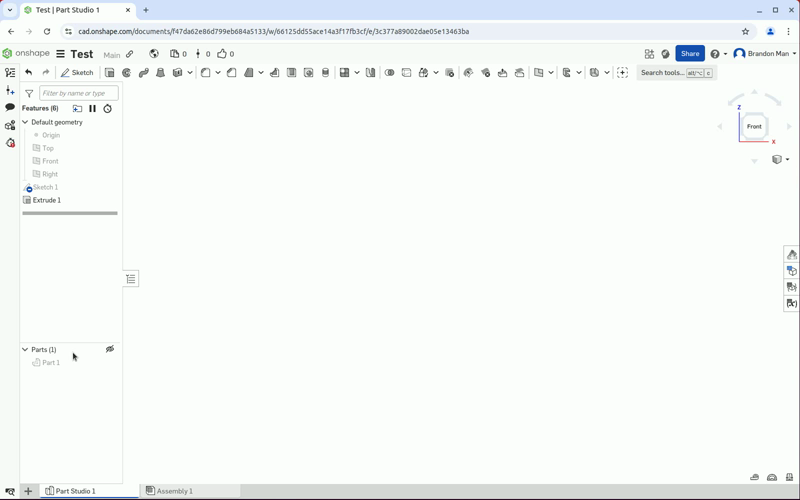
key(space)
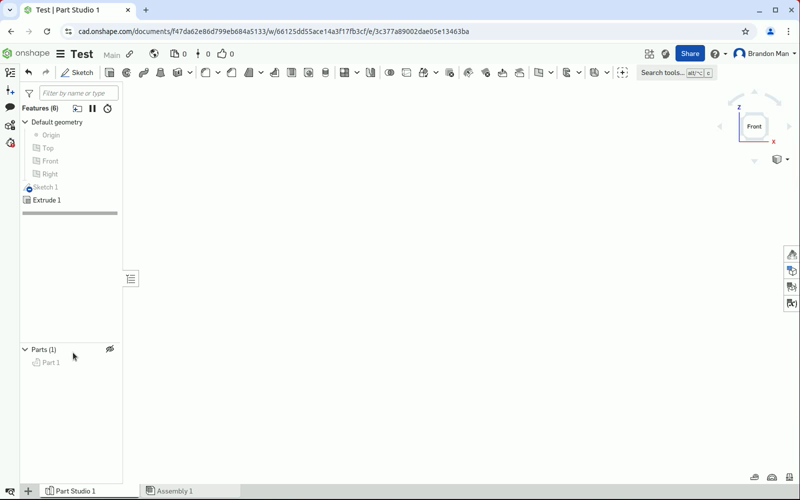
key_down(shift)
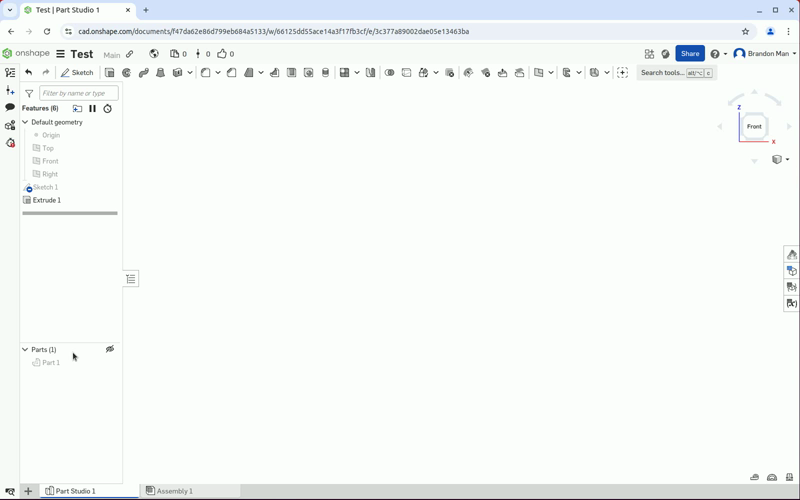
key(left)
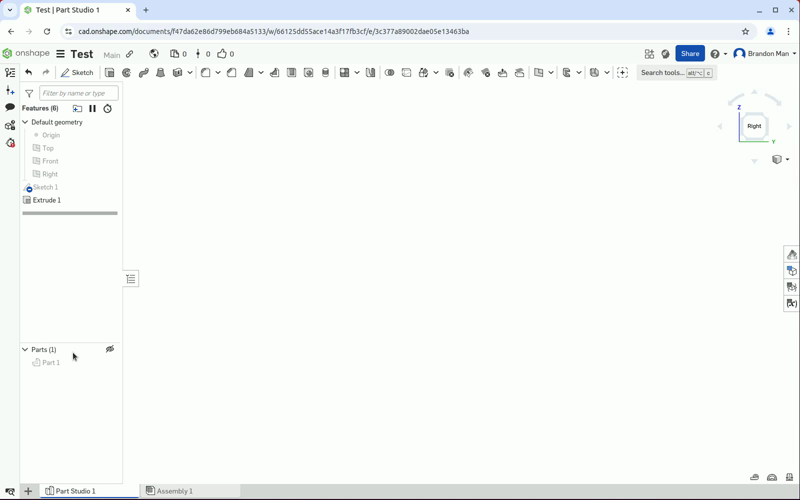
key_up(shift)
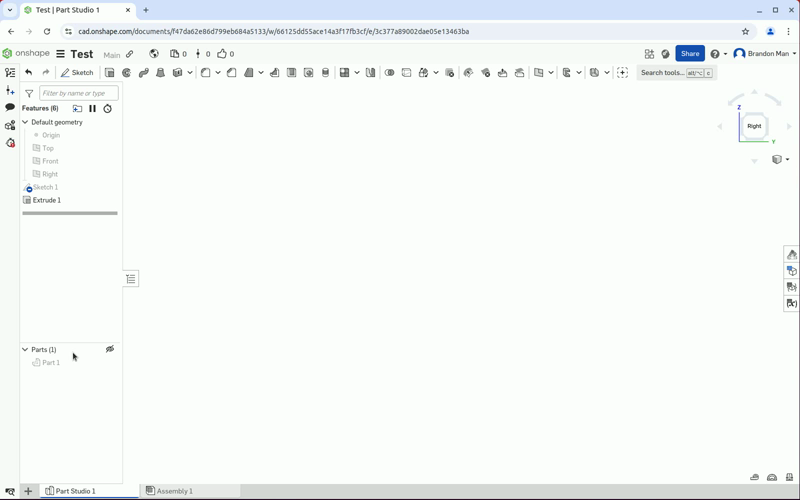
mouse_move(73, 352)
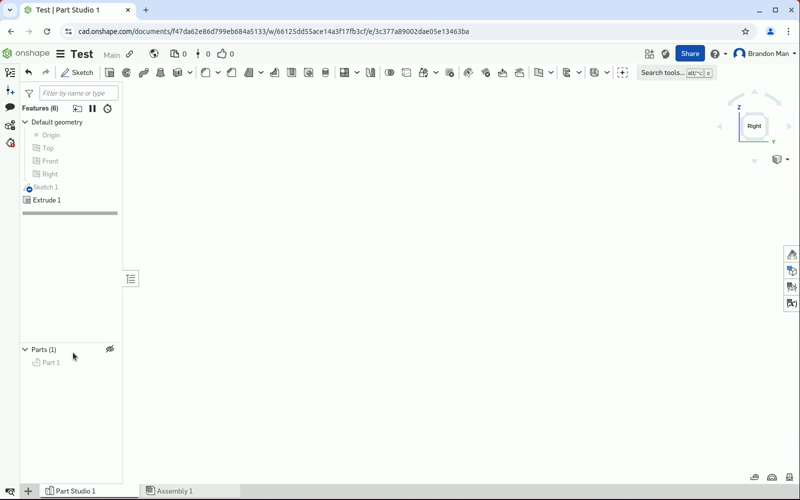
key(shift+y)
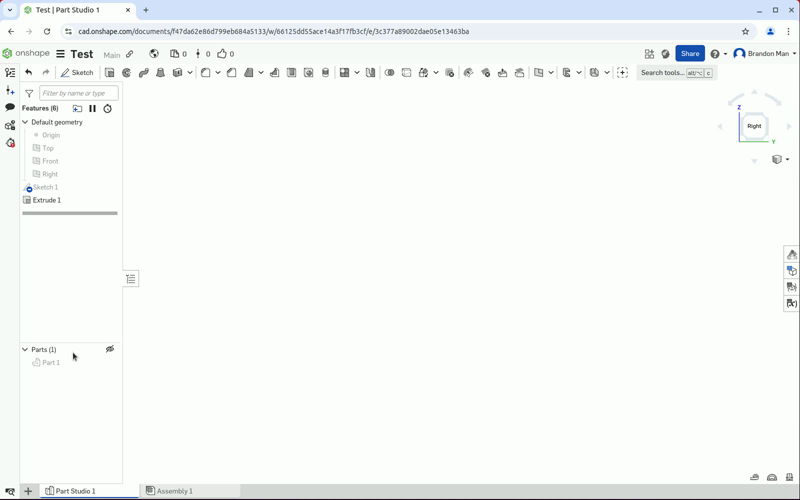
key(shift+s)
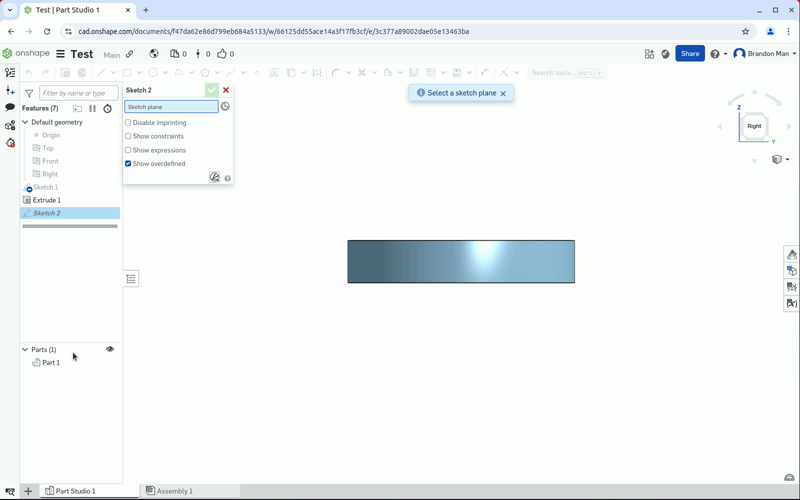
mouse_move(73, 176)
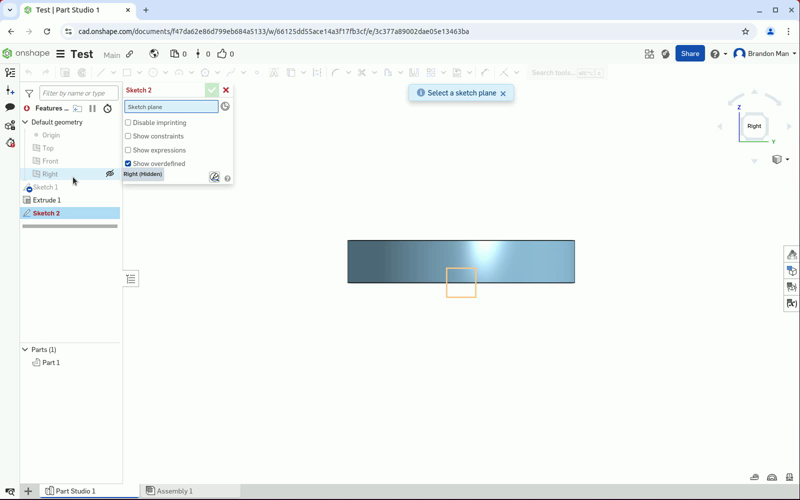
click(73, 176)
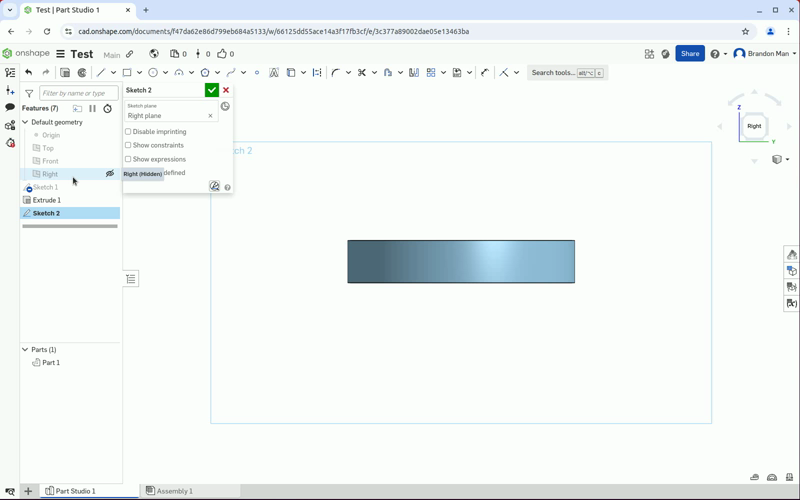
mouse_move(73, 352)
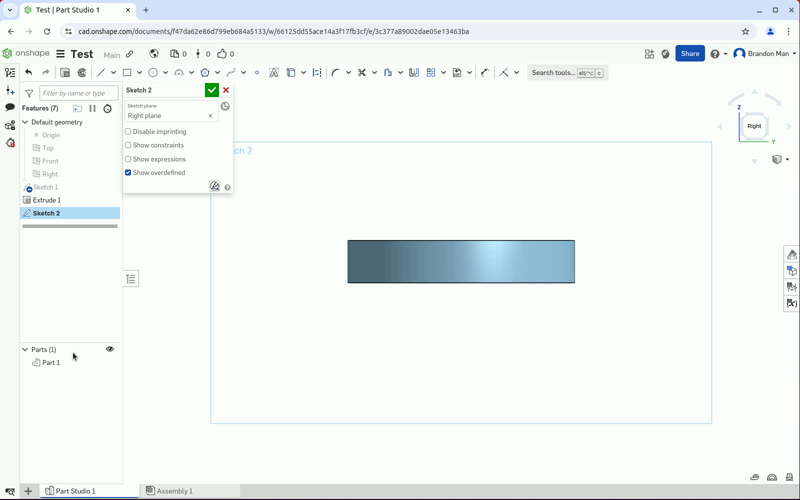
key(y)
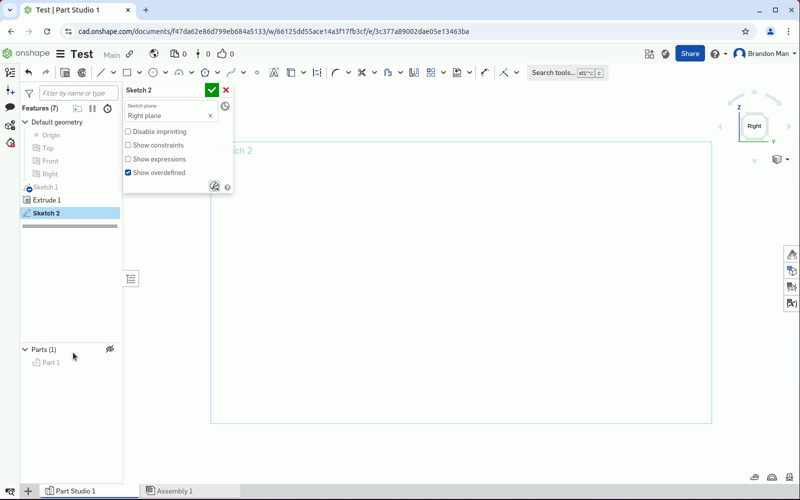
key(c)
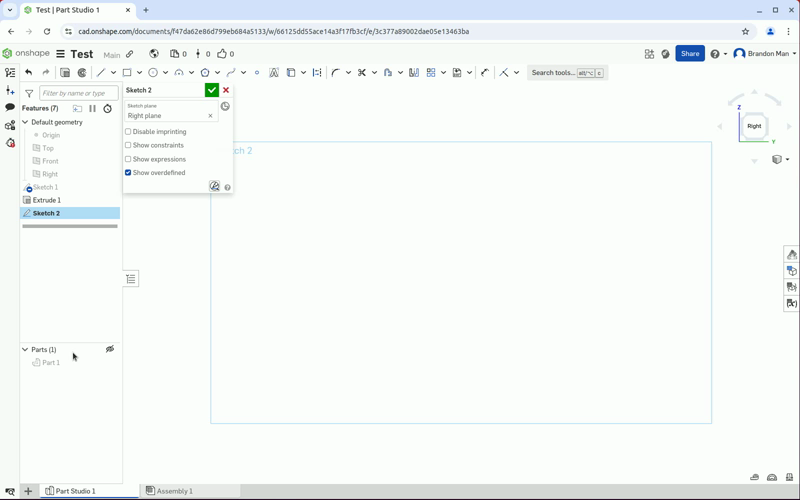
key_down(shift)
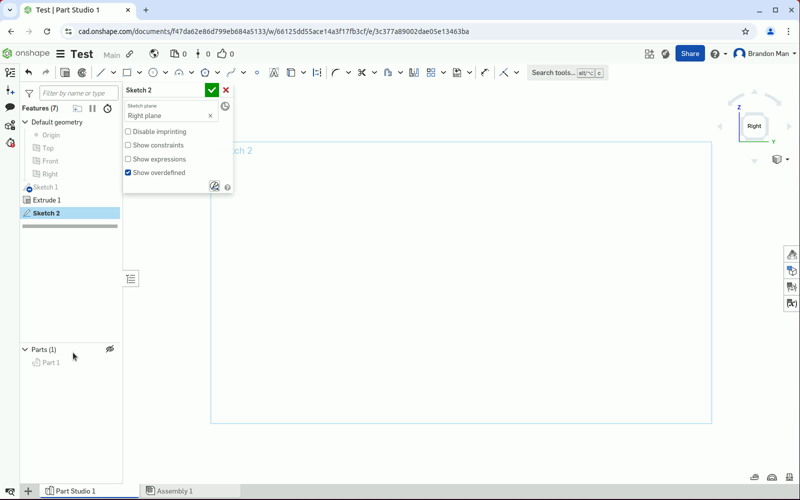
mouse_move(460, 261)
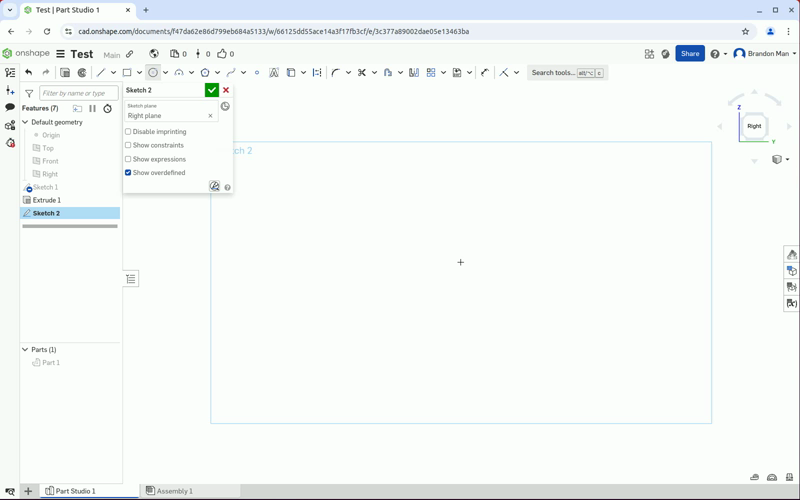
click(460, 261)
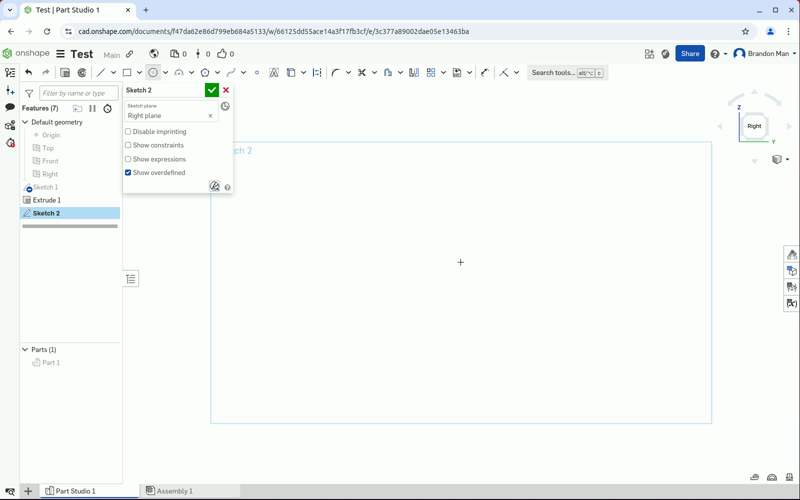
key_up(shift)
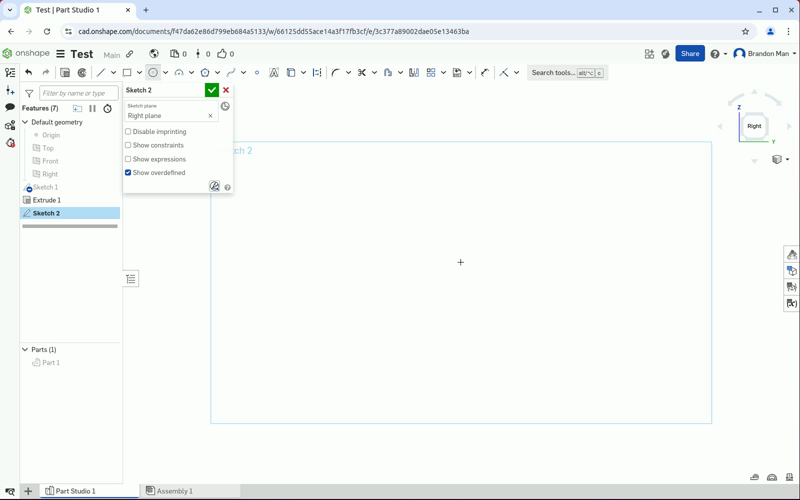
mouse_move(464, 261)
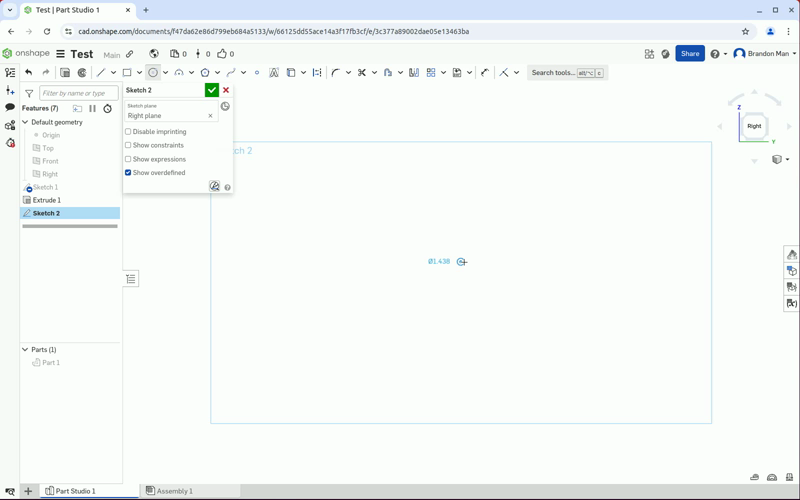
click(464, 261)
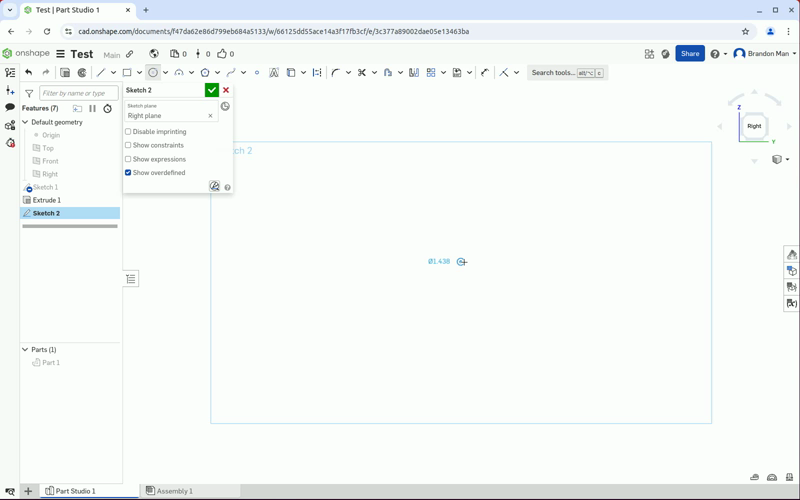
key(esc)
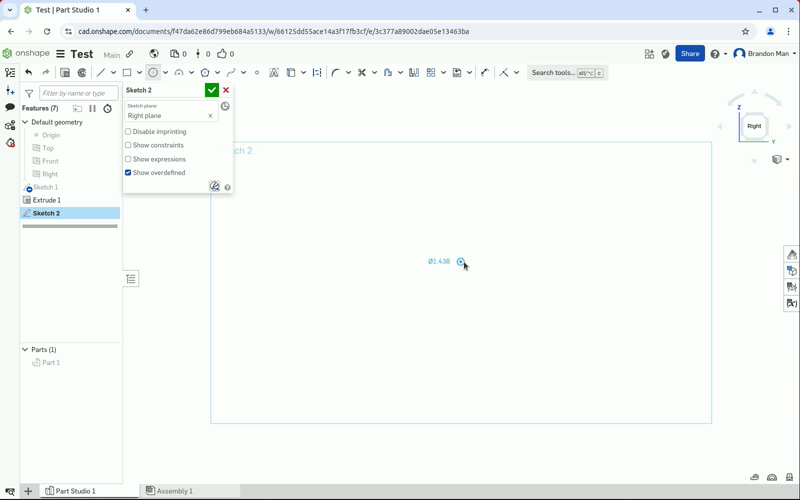
mouse_move(461, 263)
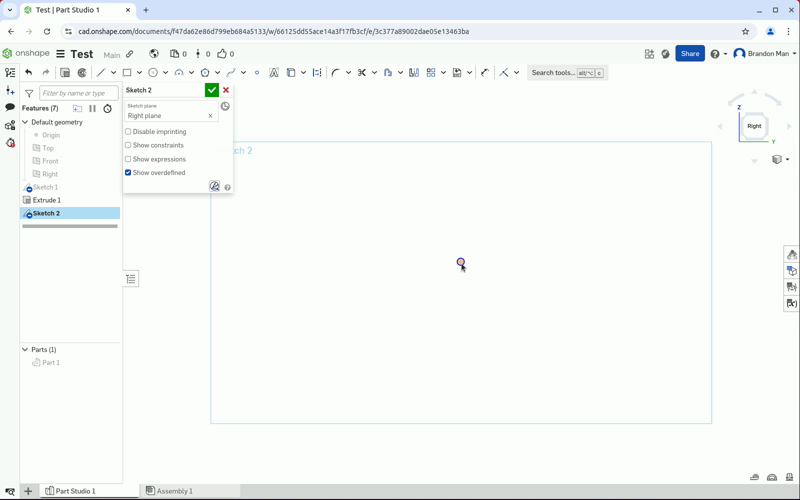
scroll(6)
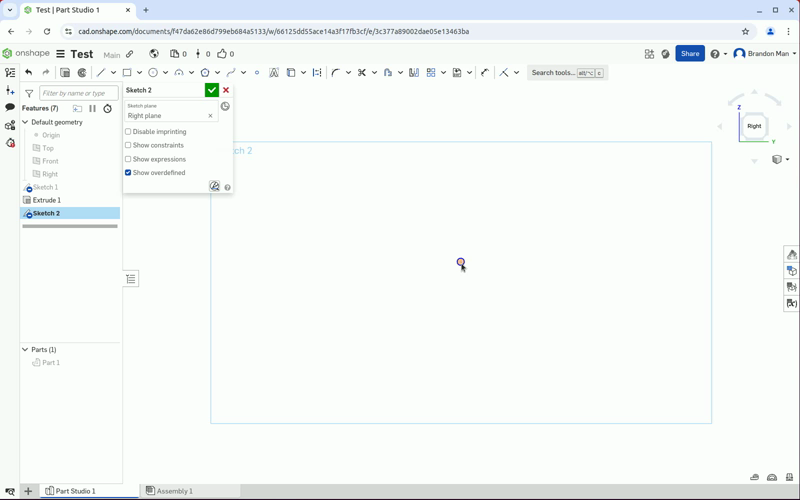
scroll(6)
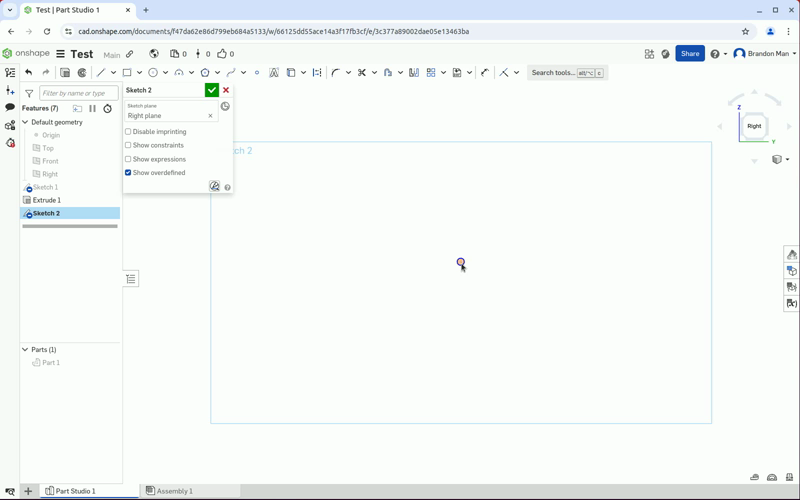
scroll(6)
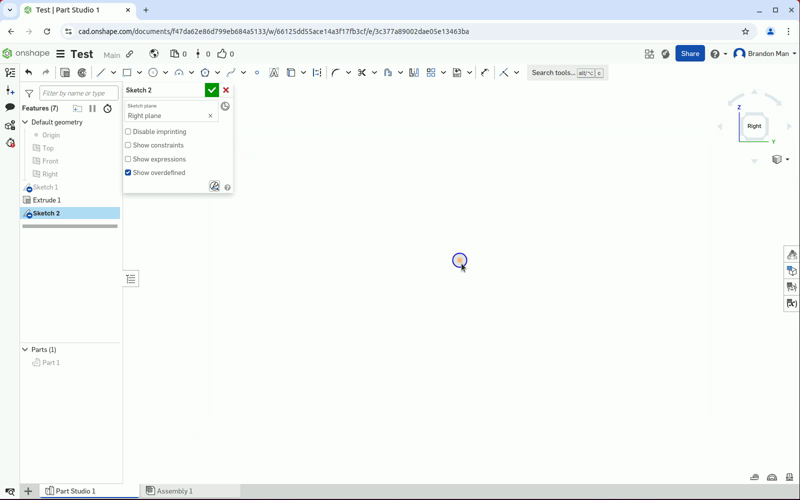
scroll(6)
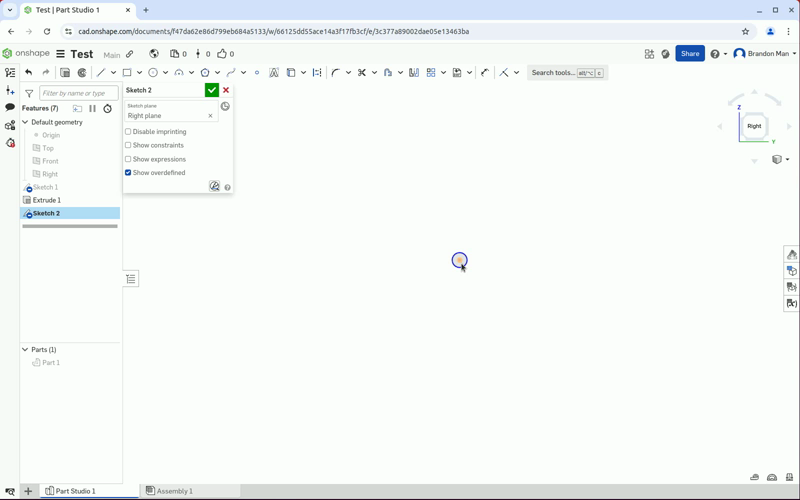
scroll(6)
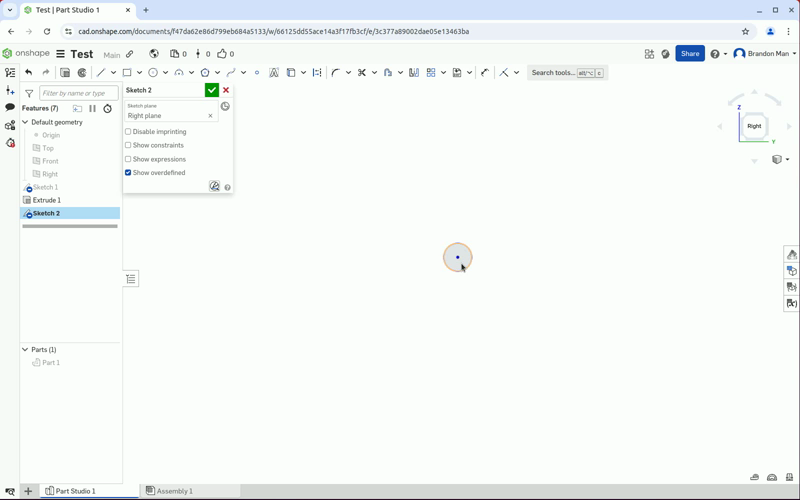
scroll(6)
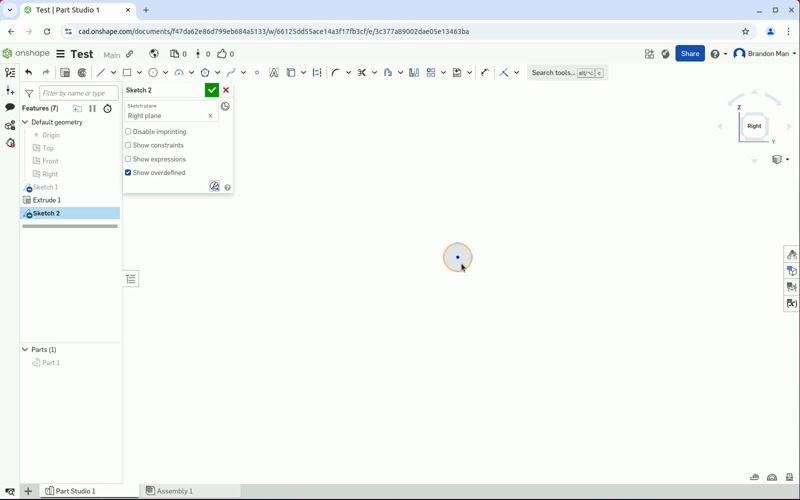
scroll(6)
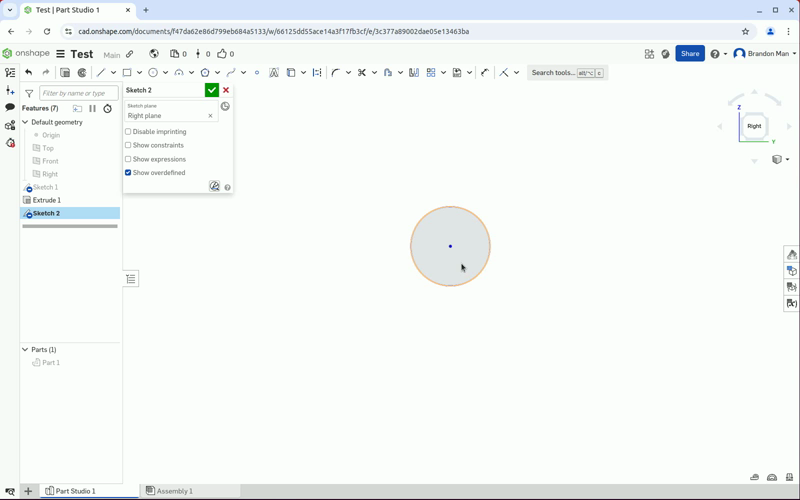
click(461, 263)
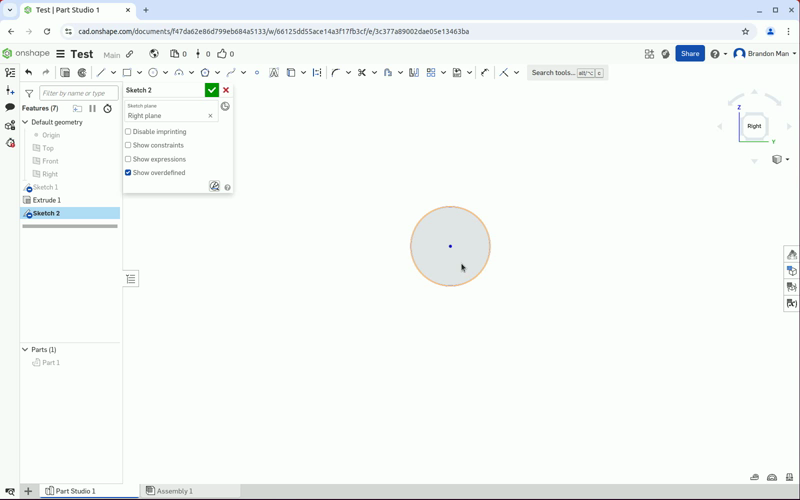
scroll(-6)
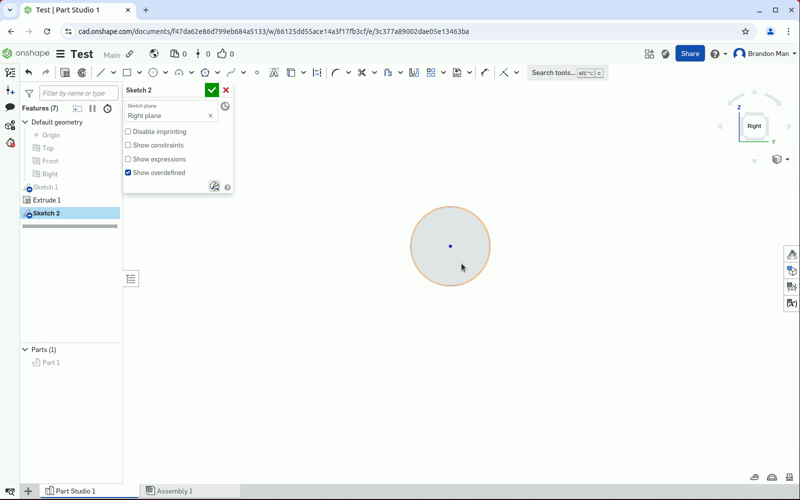
scroll(-6)
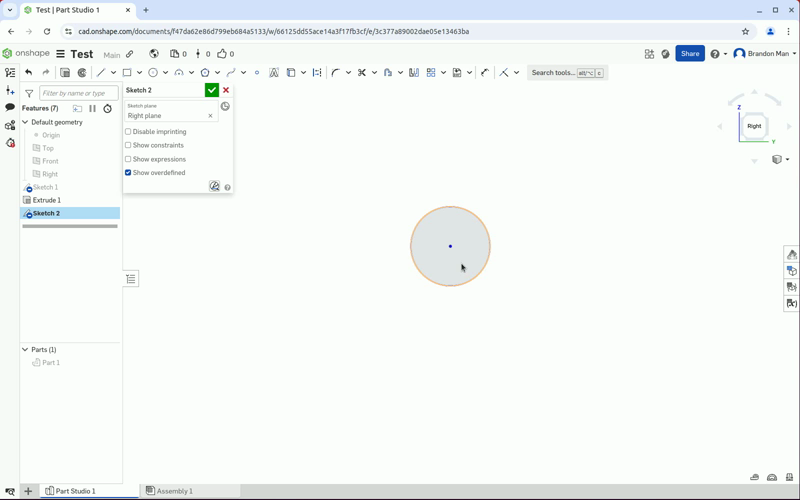
scroll(-6)
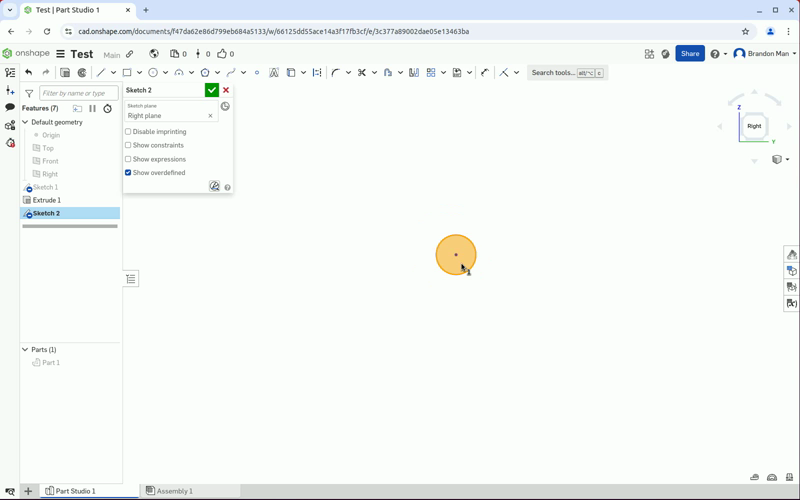
scroll(-6)
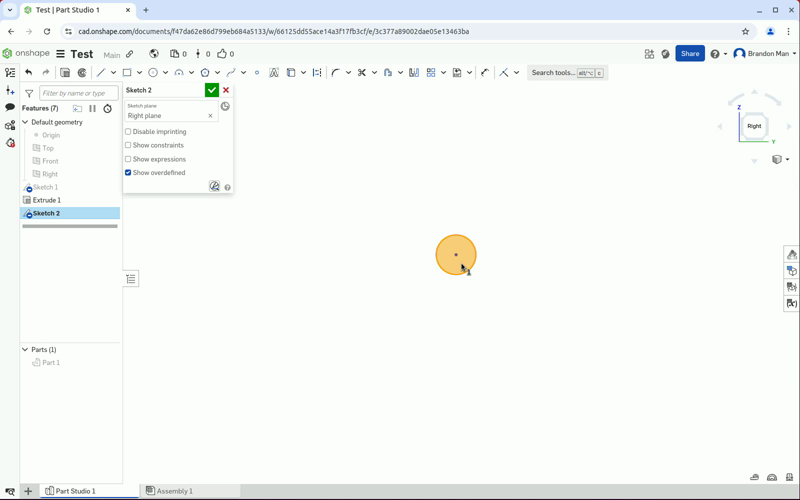
scroll(-6)
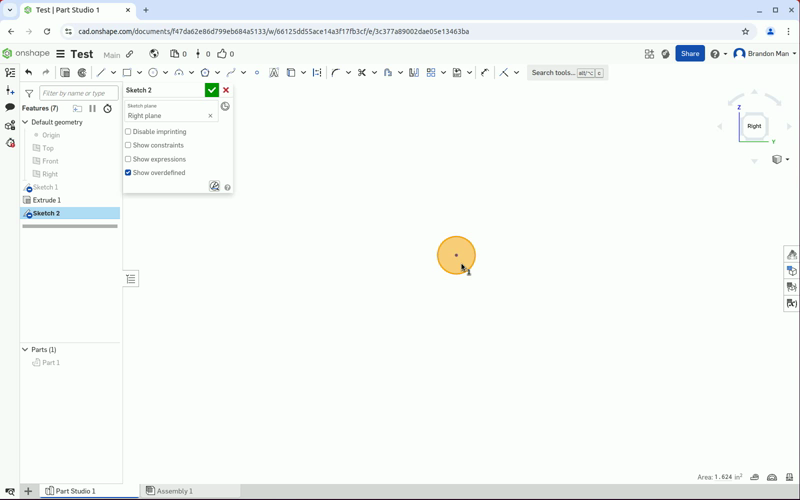
scroll(-6)
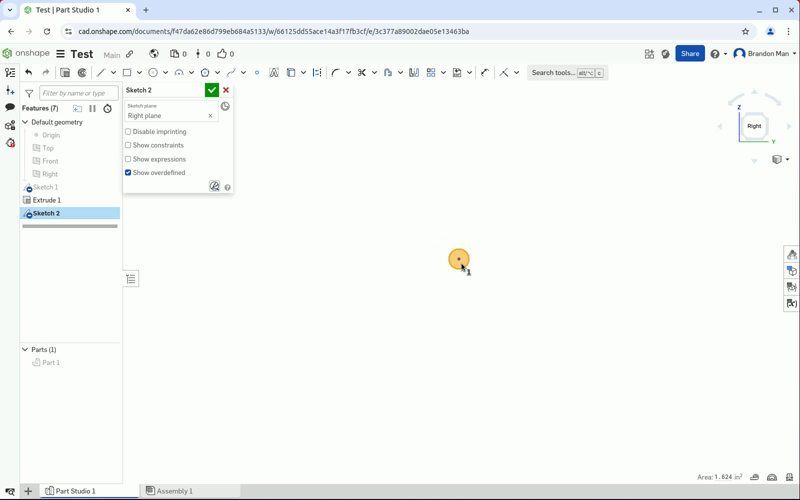
scroll(-6)
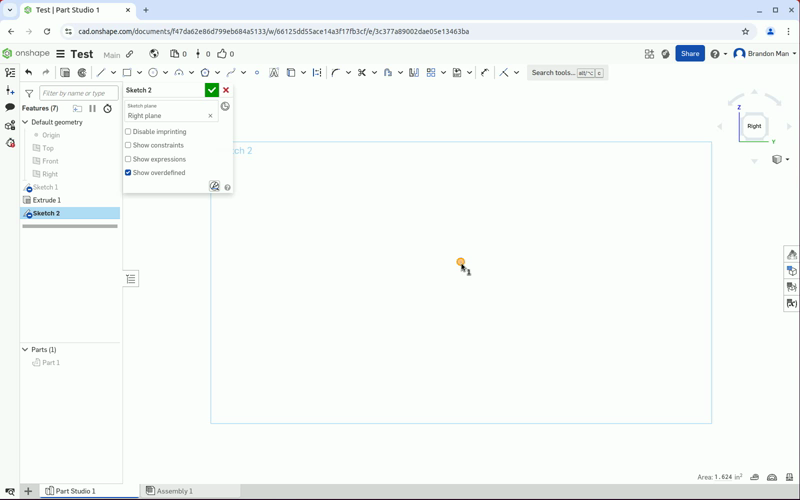
mouse_move(73, 352)
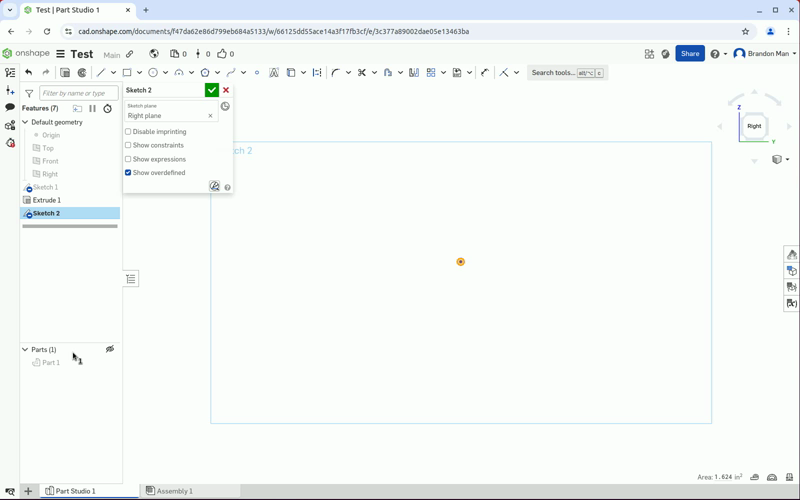
key(shift+y)
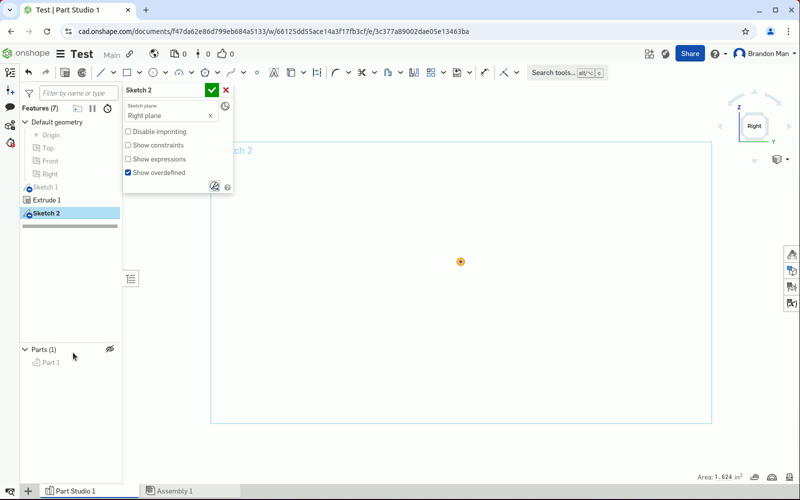
key(shift+e)
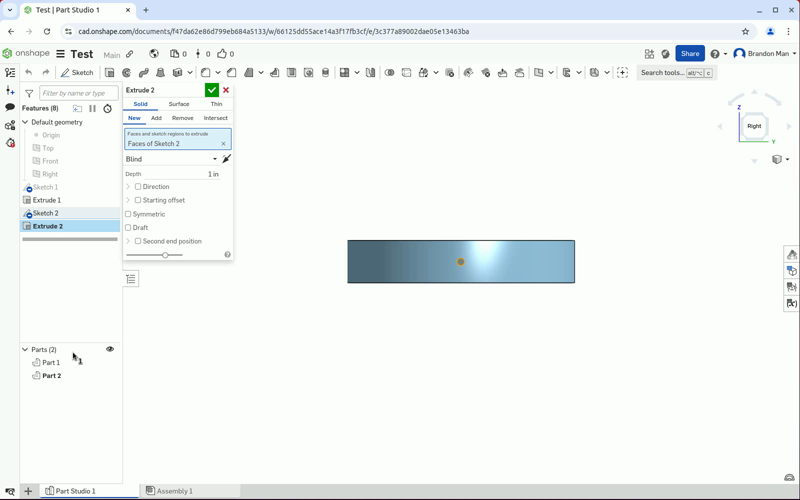
mouse_move(143, 106)
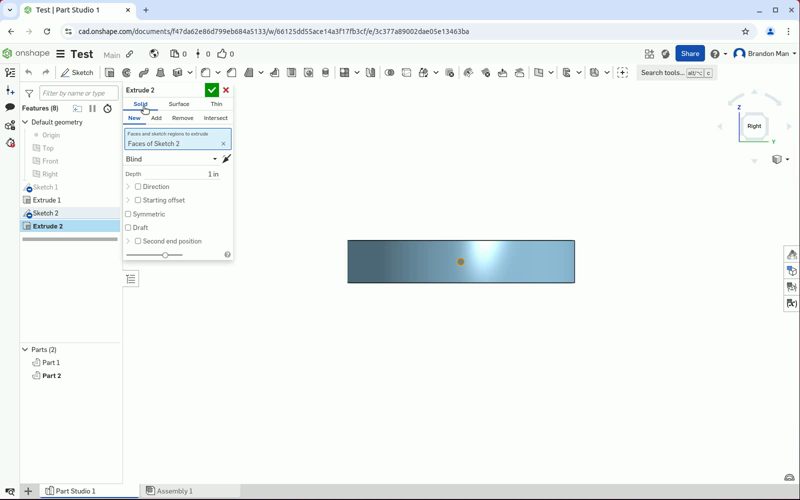
click(143, 106)
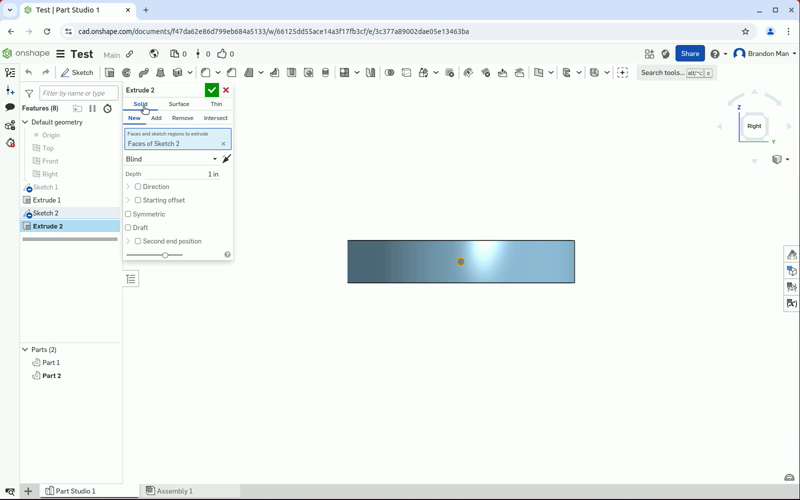
mouse_move(186, 120)
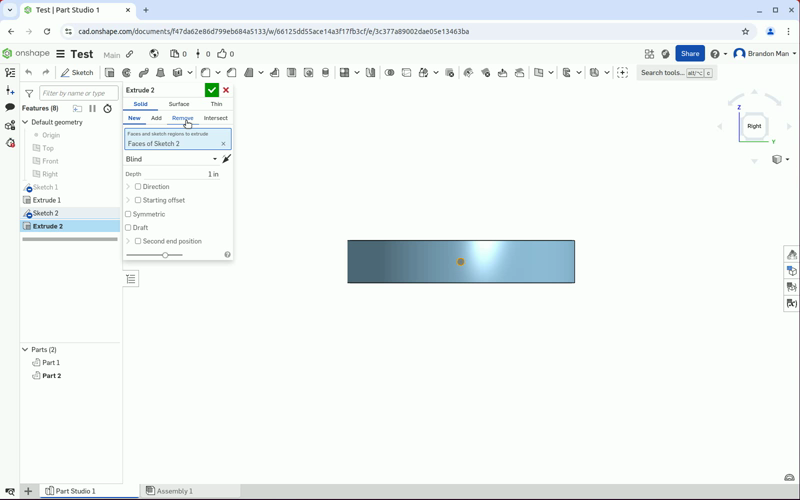
click(186, 120)
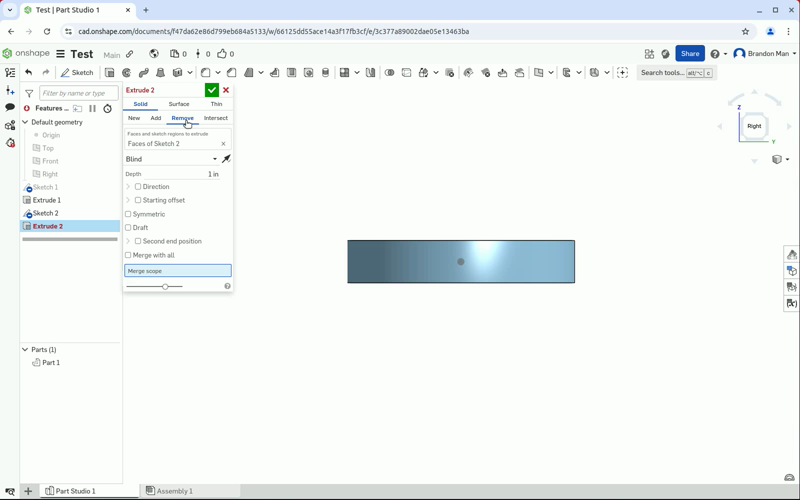
key(tab, 4)
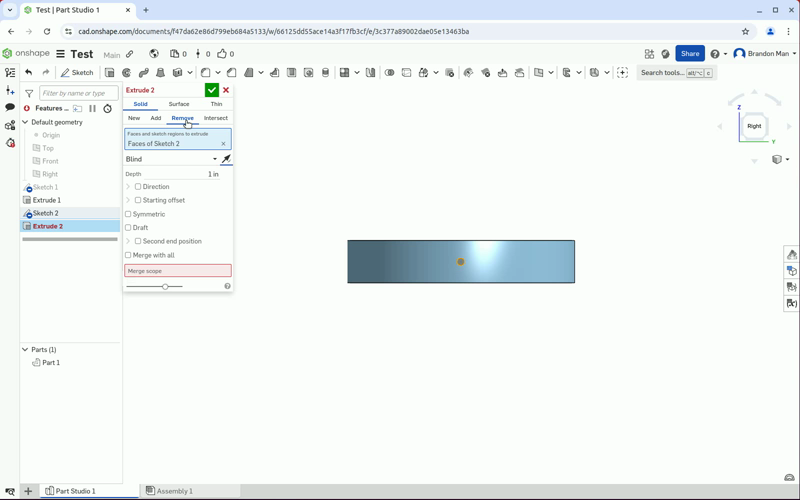
text(-30.57)
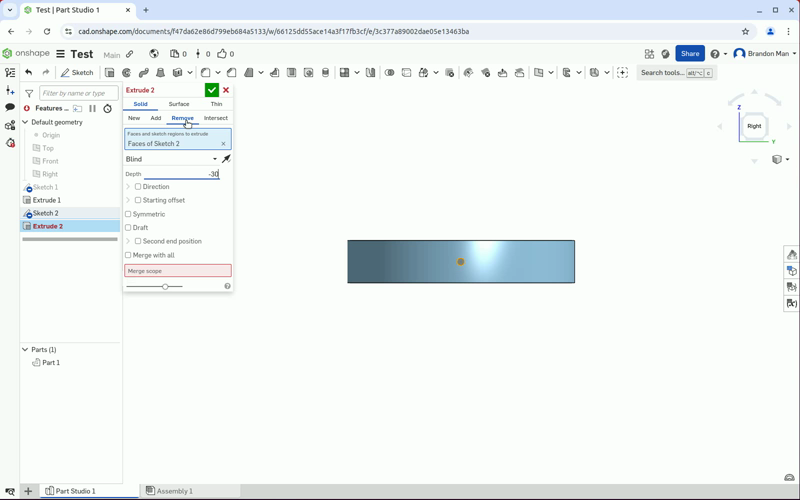
key(tab, 6)
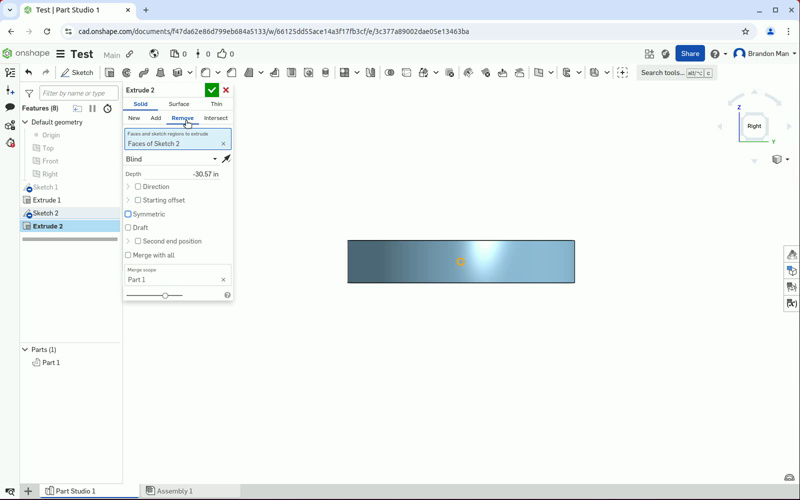
key(space)
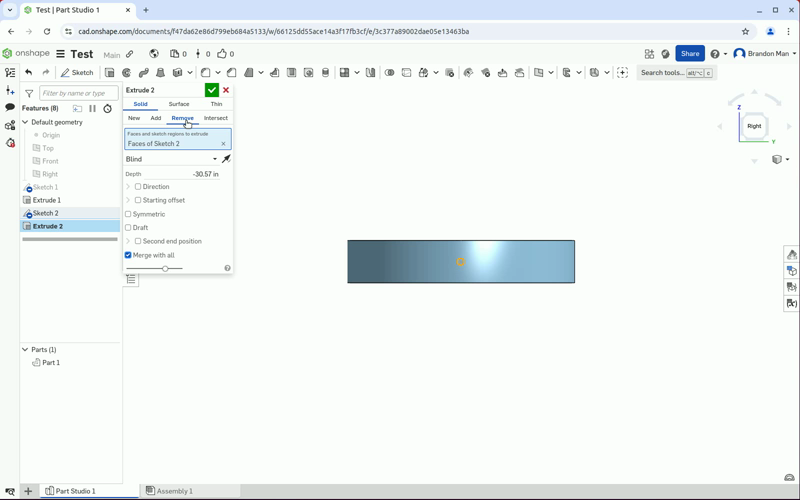
key(enter)
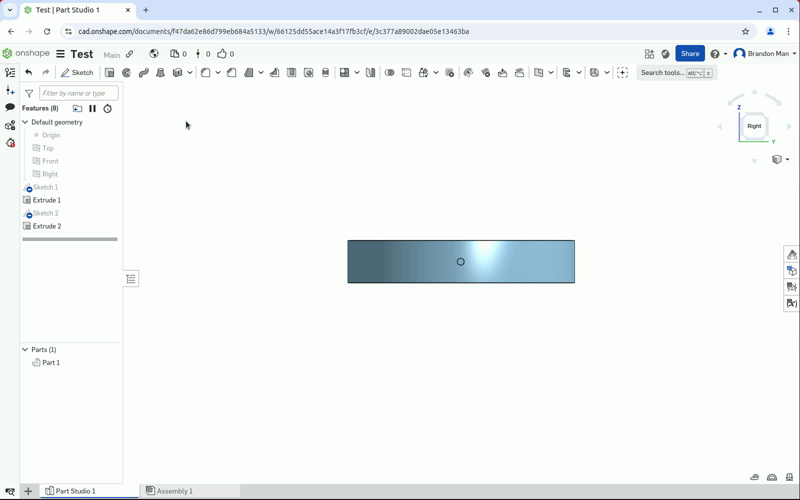
key(shift+h)
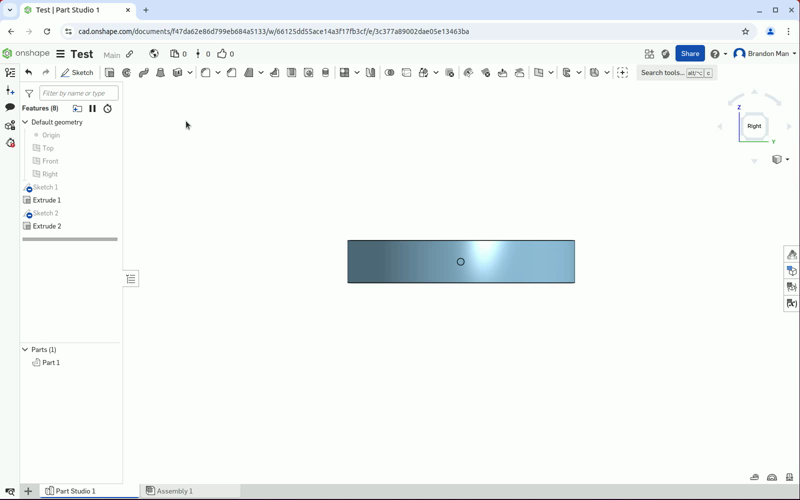
key(shift+h)
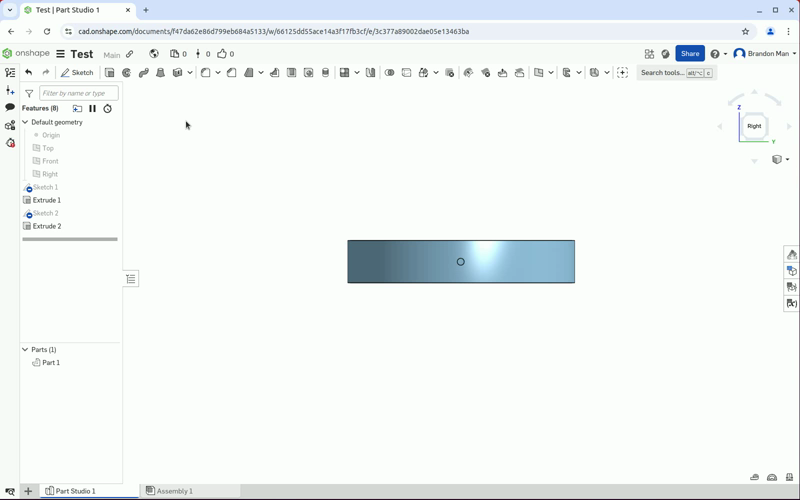
key(shift+7)
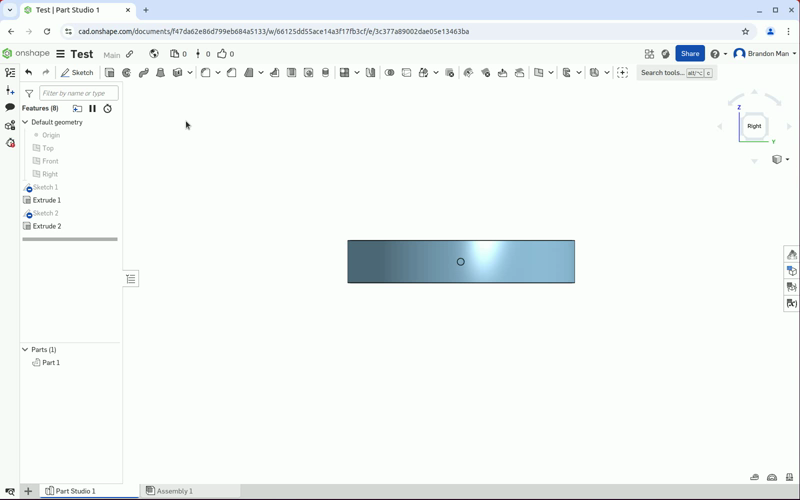
key(right, 2)
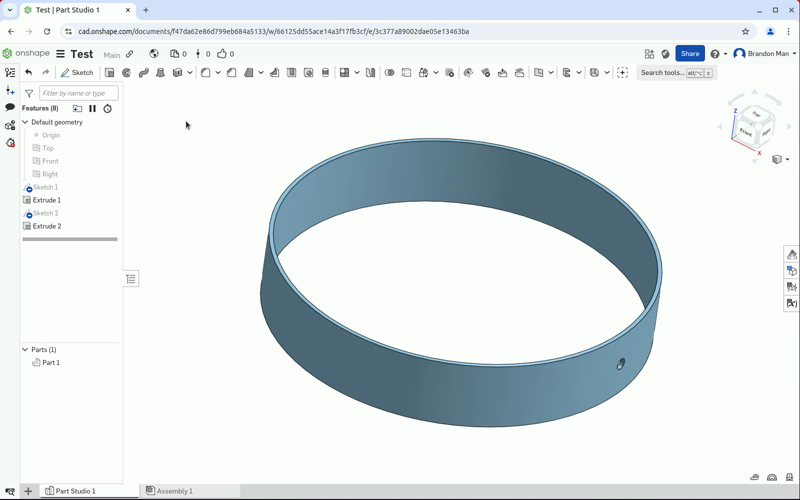
key(down, 2)
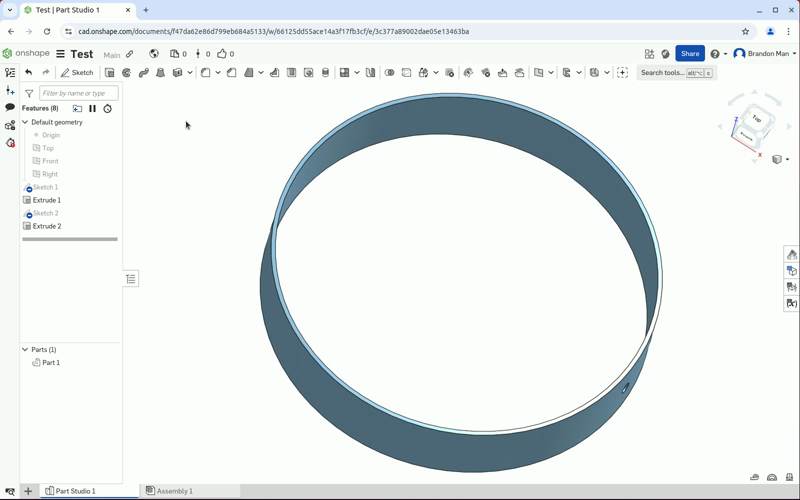
key(up, 2)
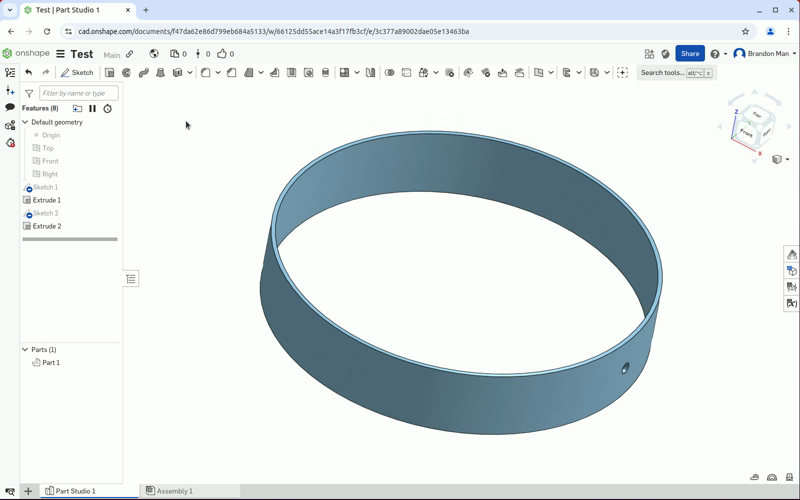
key(left, 2)
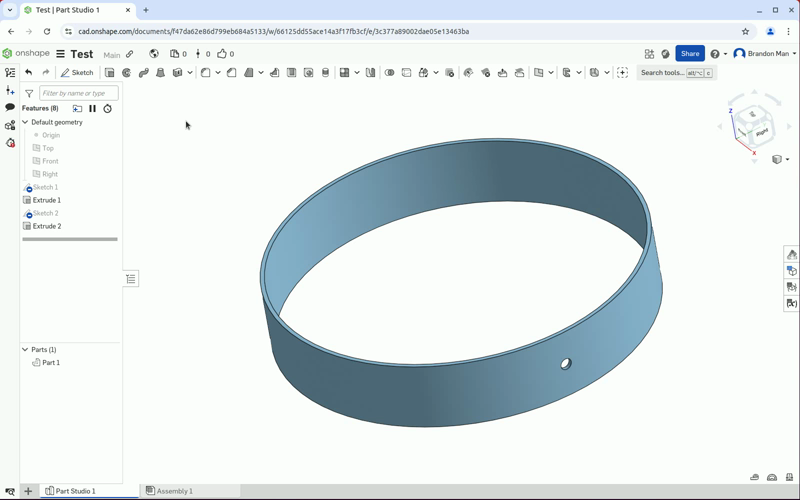
mouse_move(73, 189)
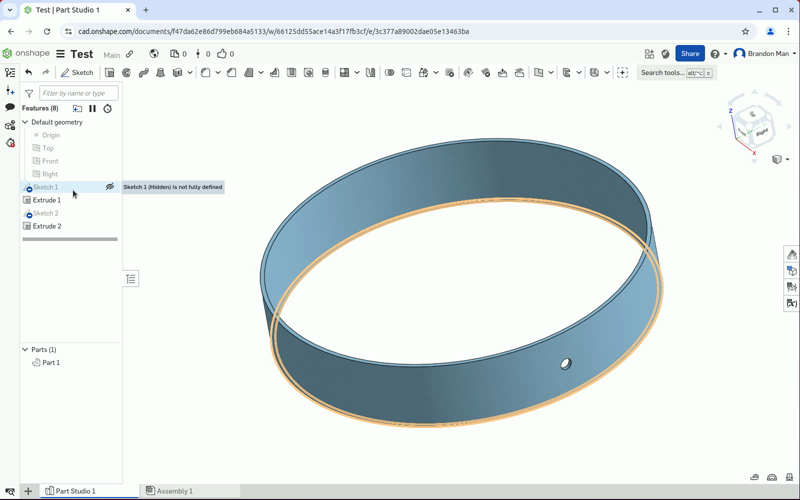
click(73, 189)